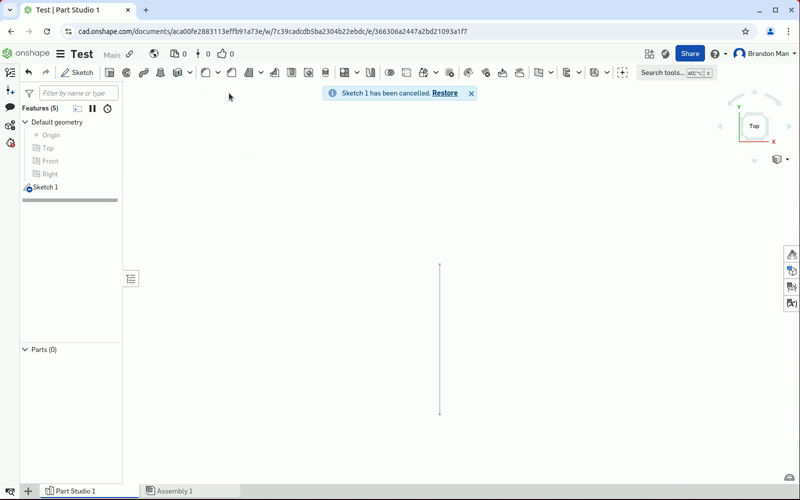
key(shift+h)
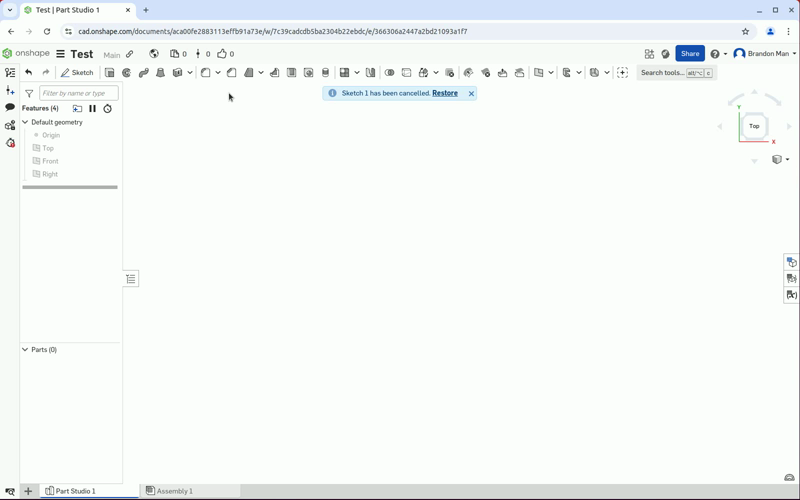
mouse_move(73, 352)
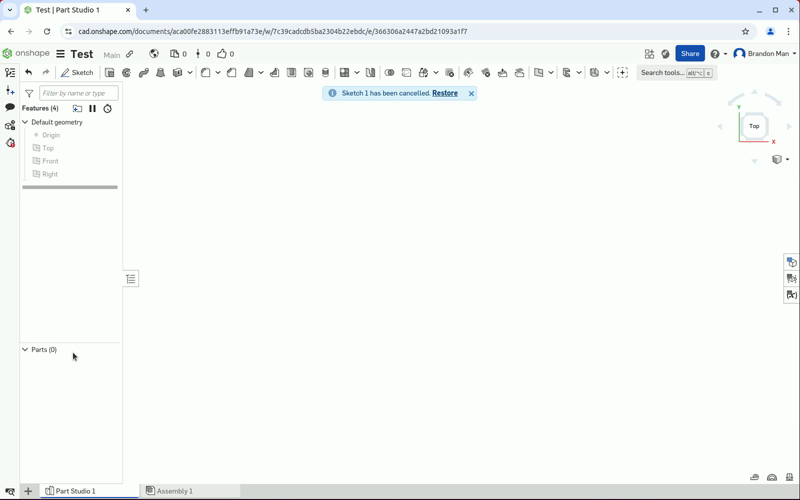
key(y)
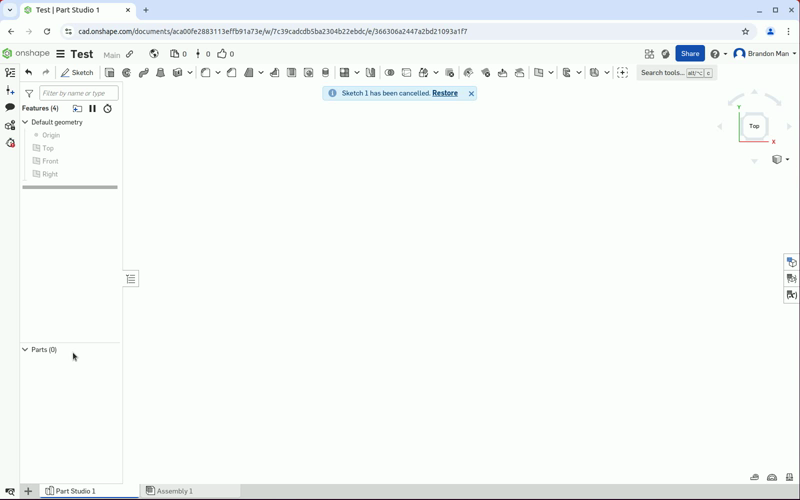
key(shift+p)
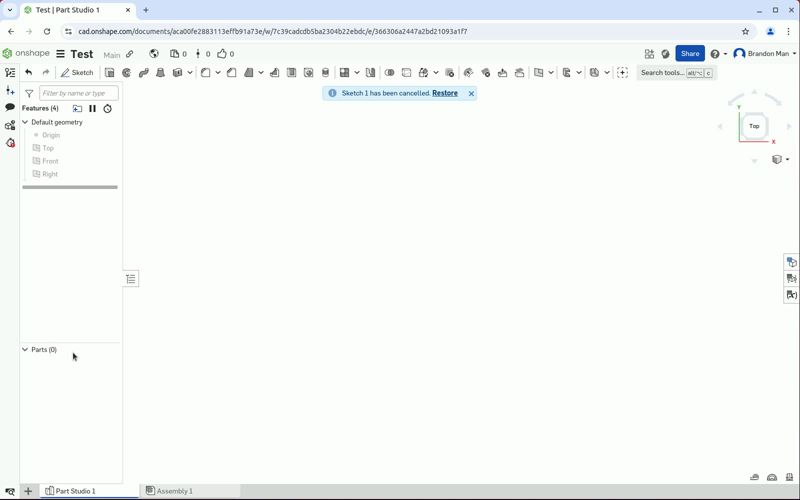
key(space)
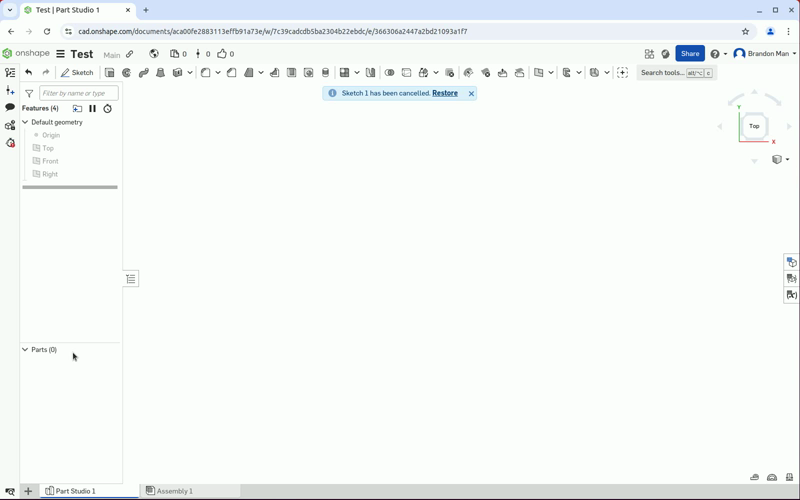
key_down(shift)
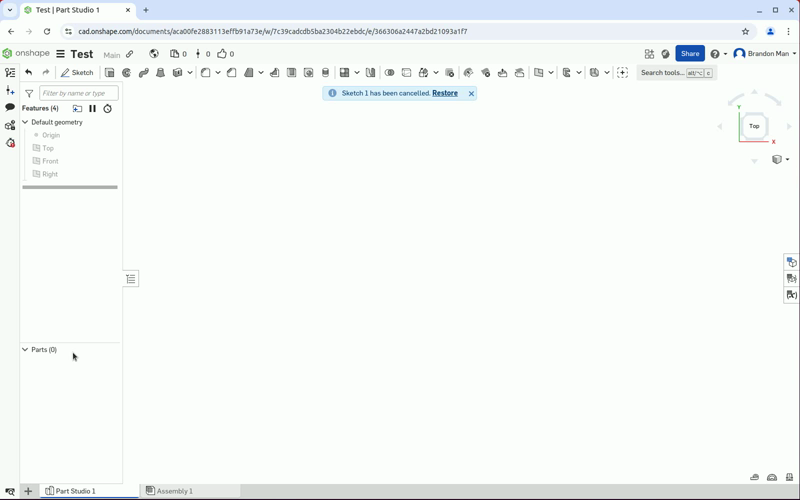
key(up)
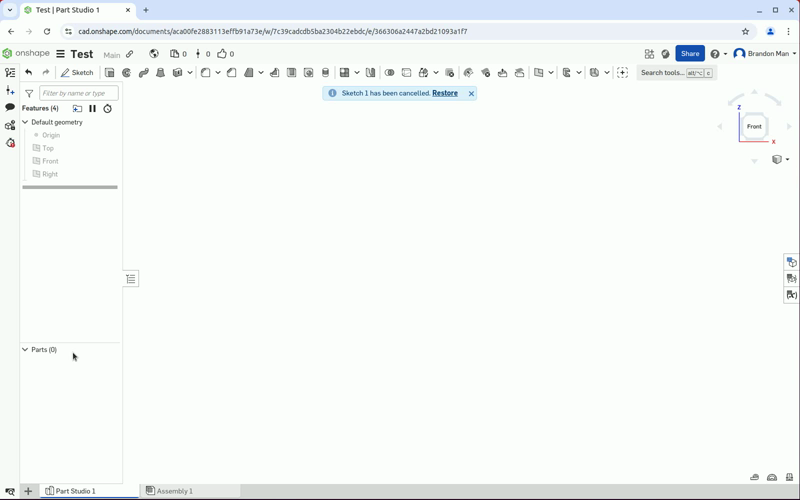
key_up(shift)
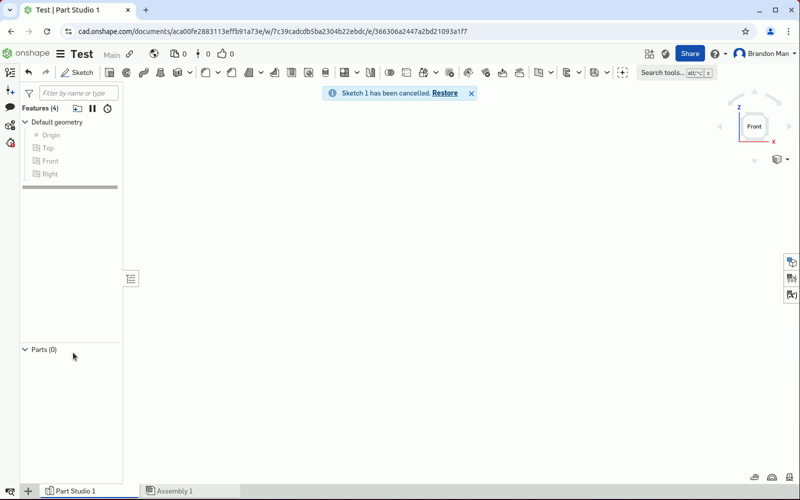
mouse_move(73, 352)
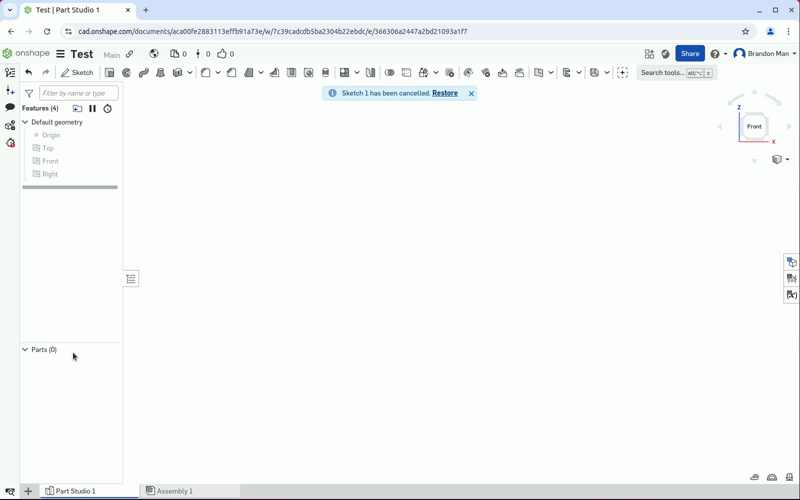
key(shift+y)
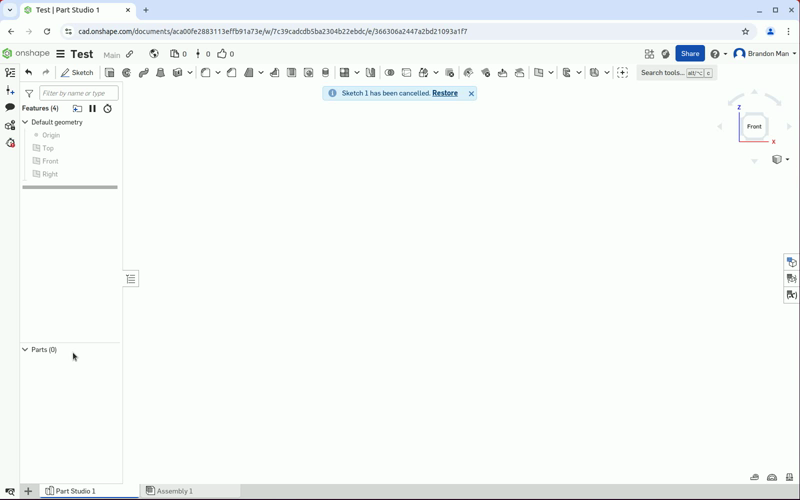
key(shift+s)
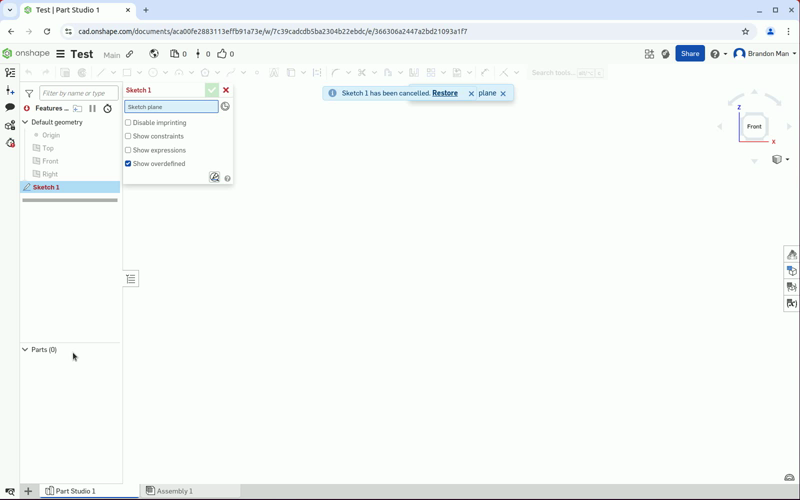
mouse_move(73, 163)
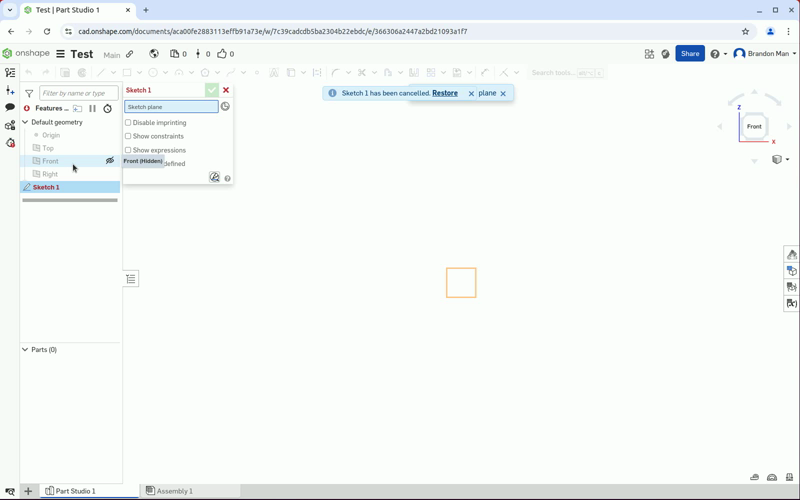
click(73, 163)
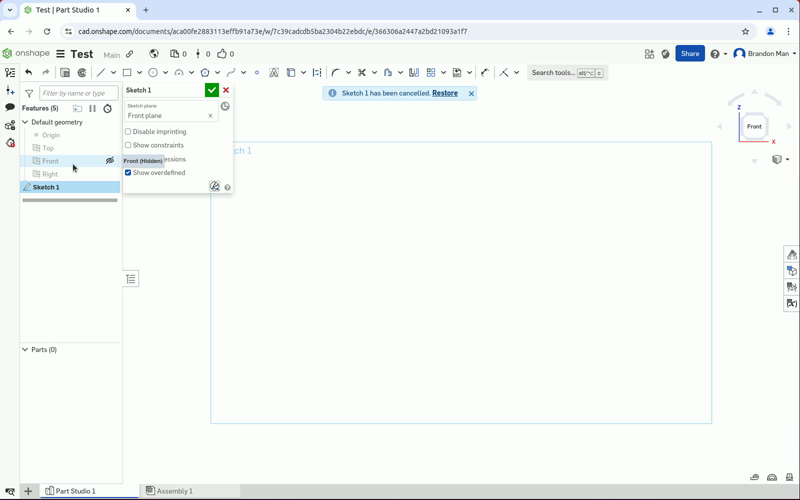
mouse_move(73, 352)
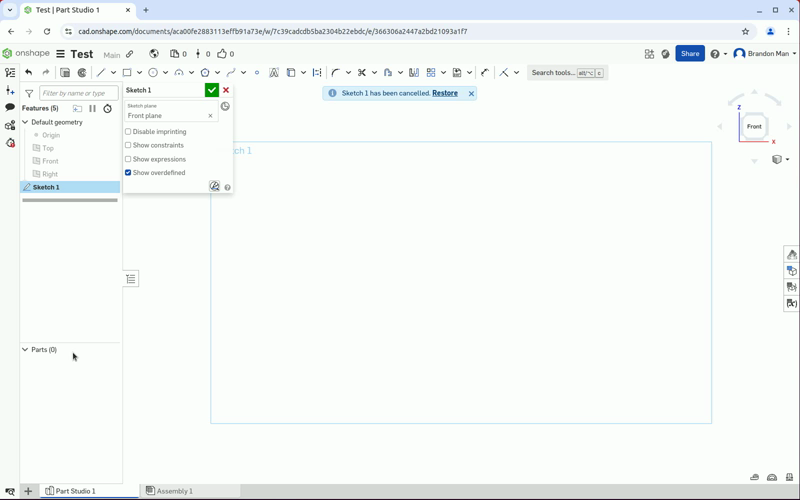
key(y)
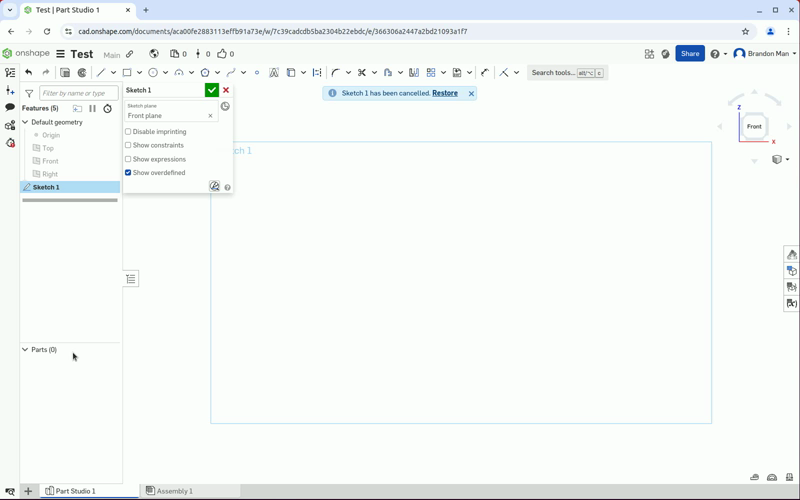
key(l)
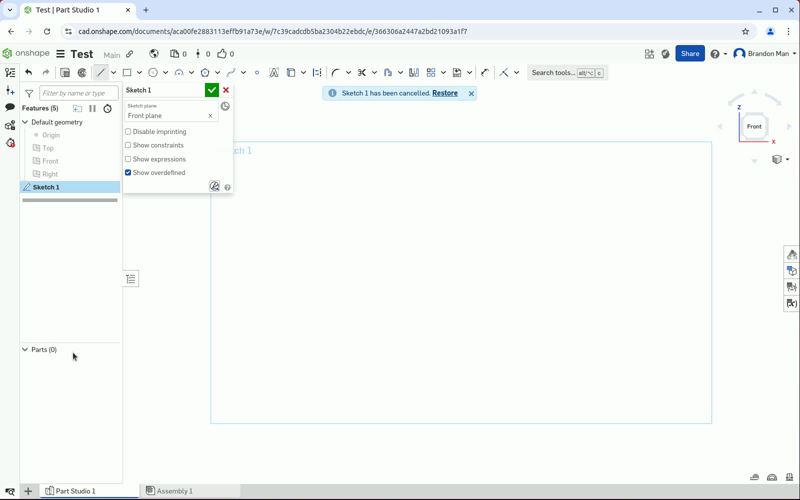
key_down(shift)
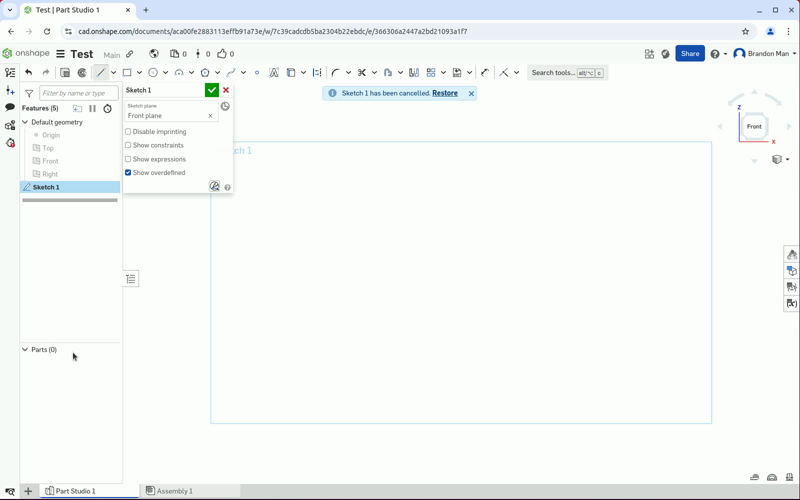
mouse_move(348, 282)
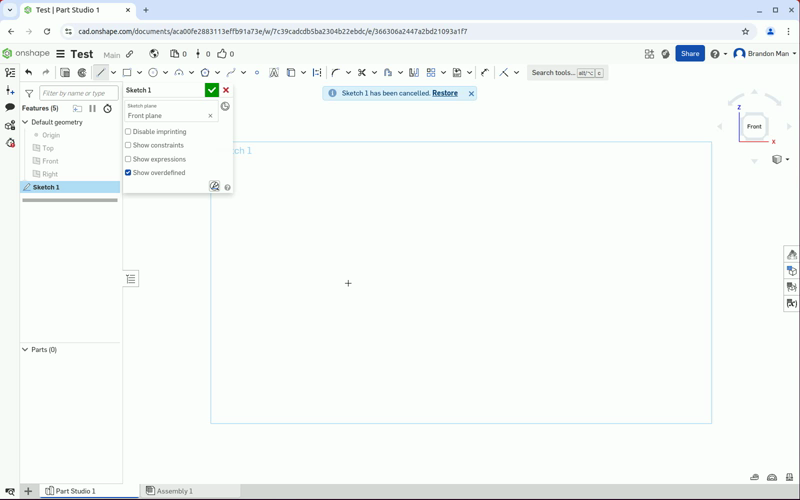
click(348, 282)
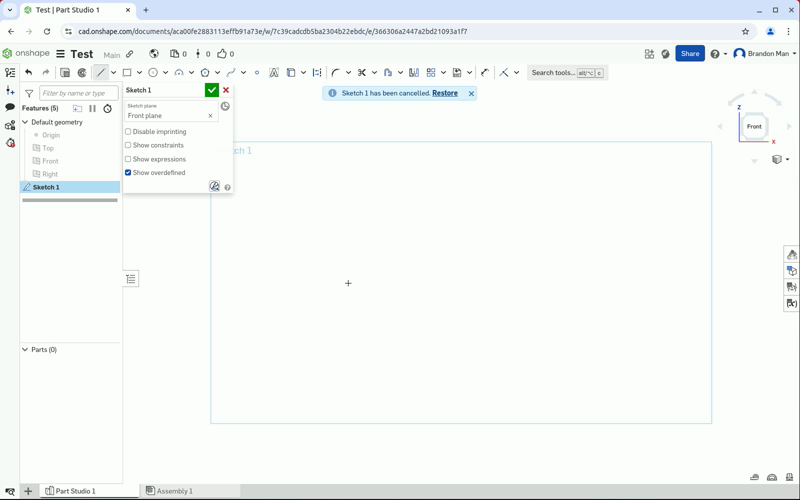
key_up(shift)
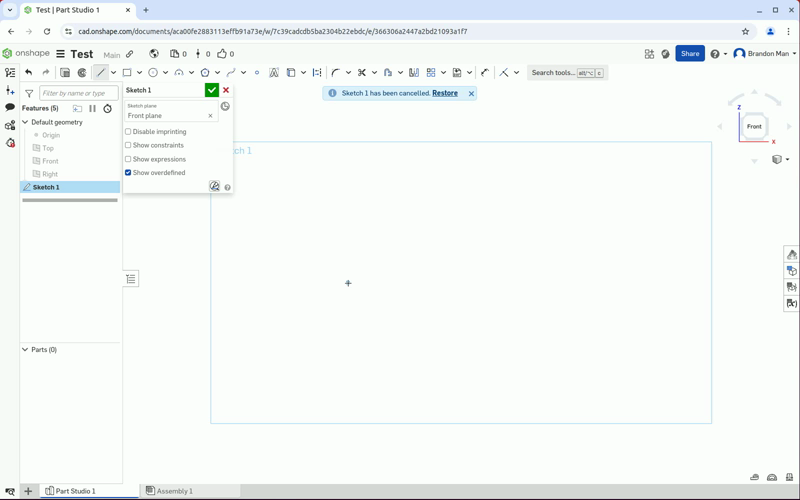
key_down(shift)
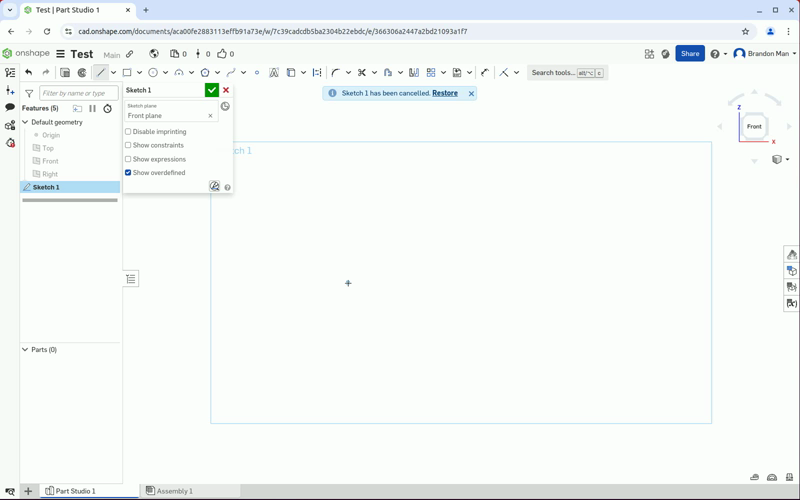
mouse_move(460, 282)
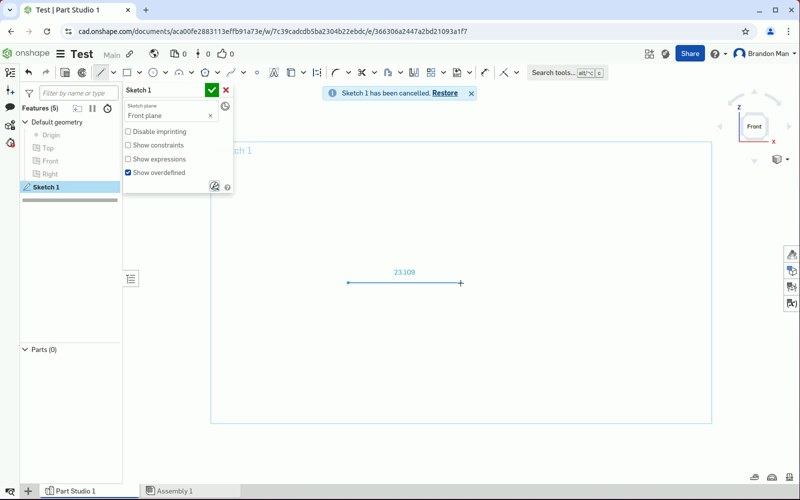
click(460, 282)
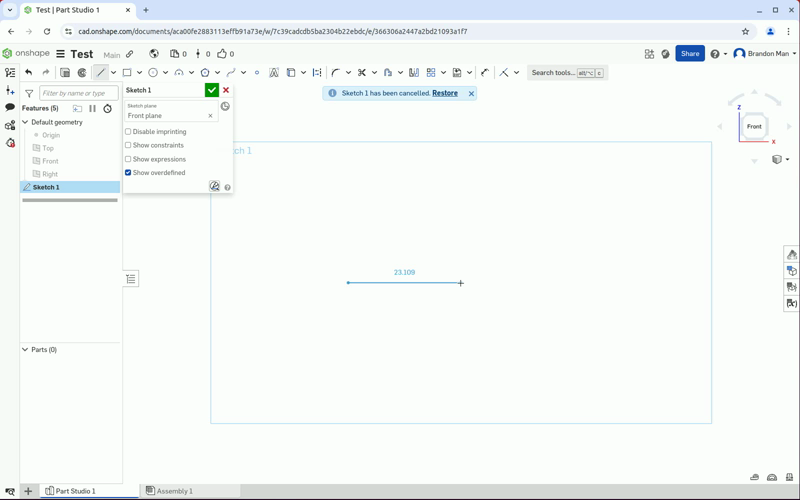
key_up(shift)
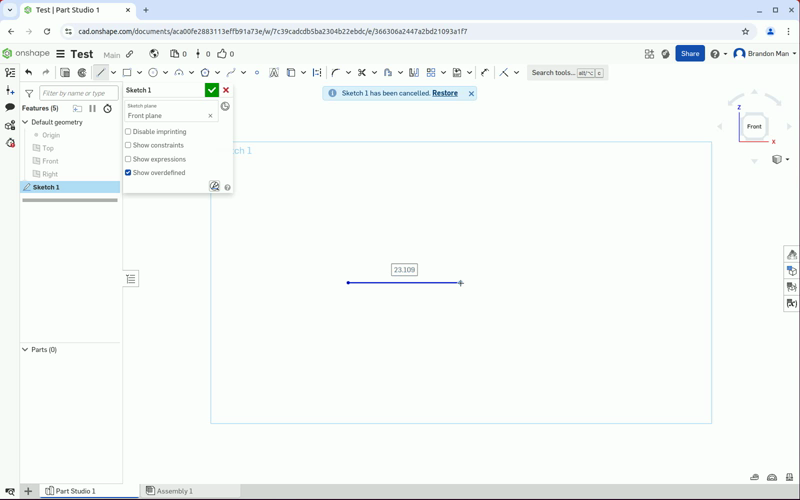
key_down(shift)
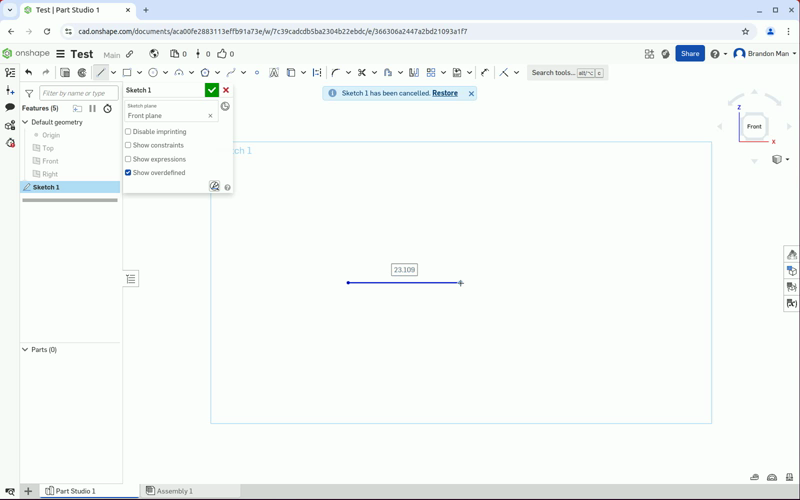
mouse_move(460, 213)
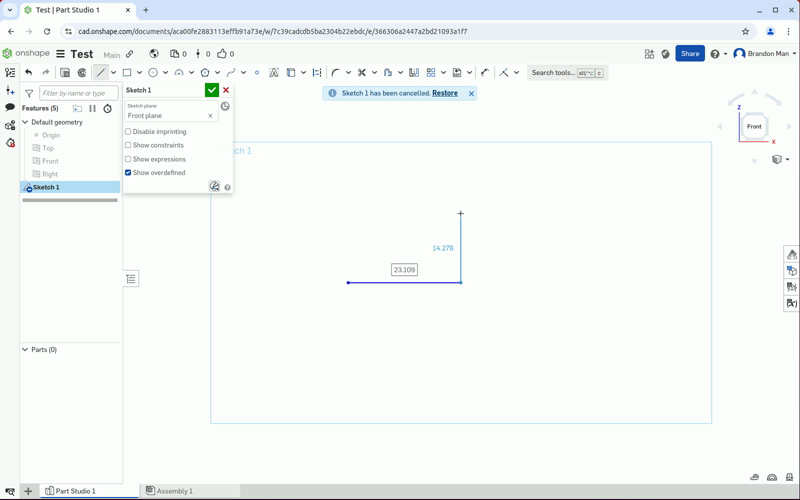
click(460, 213)
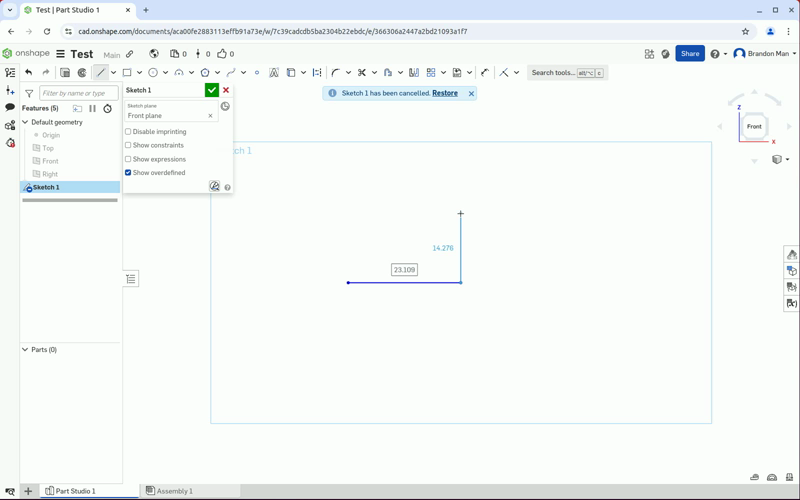
key_up(shift)
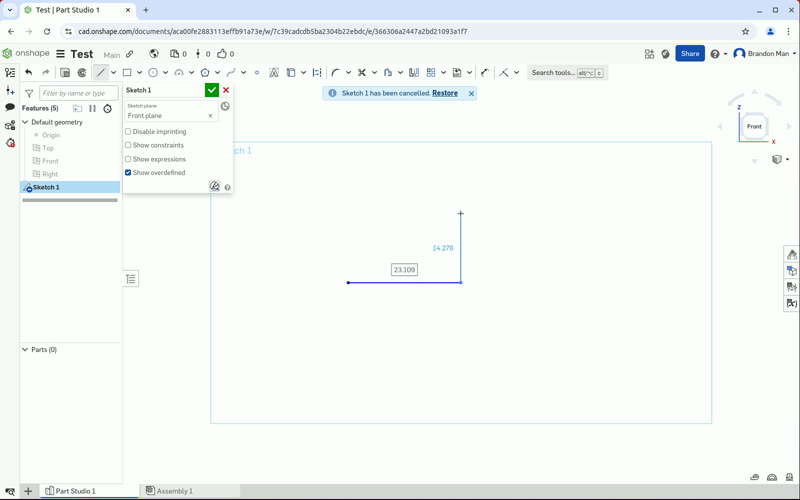
key_down(shift)
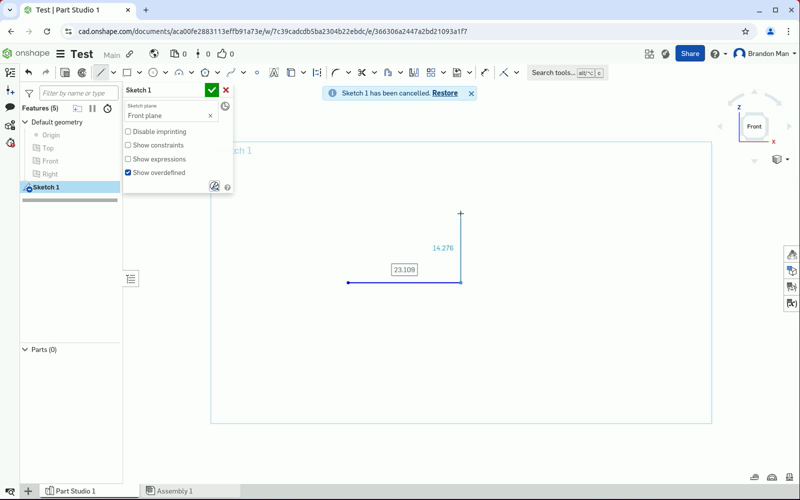
mouse_move(348, 213)
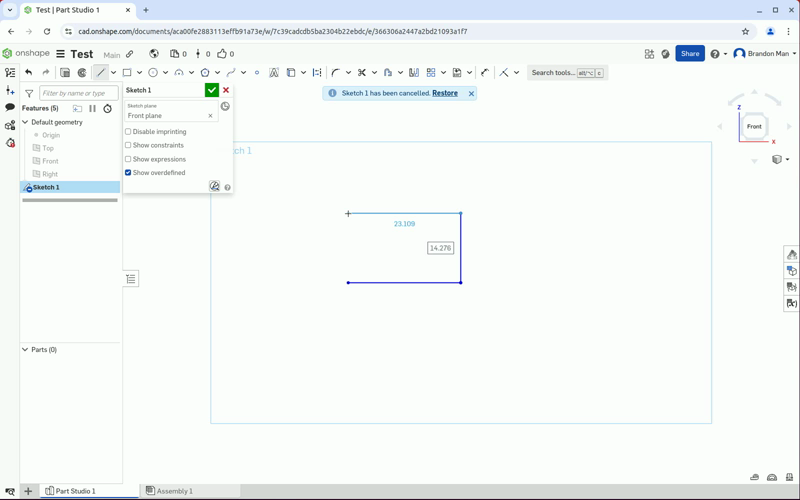
click(348, 213)
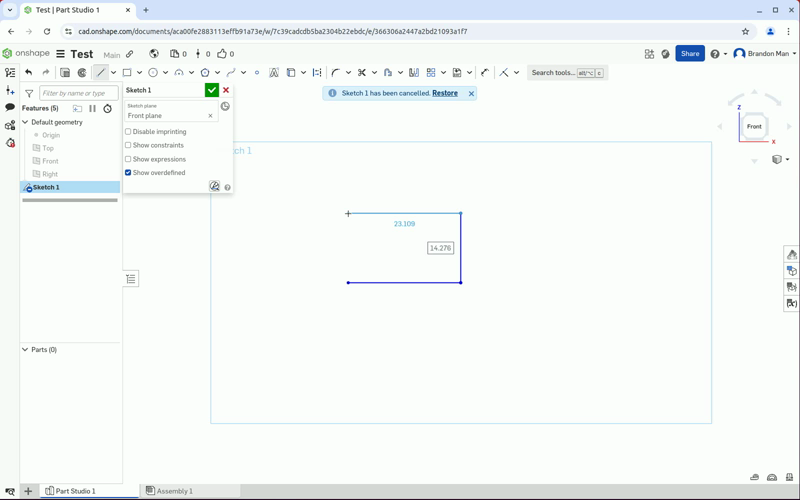
key_up(shift)
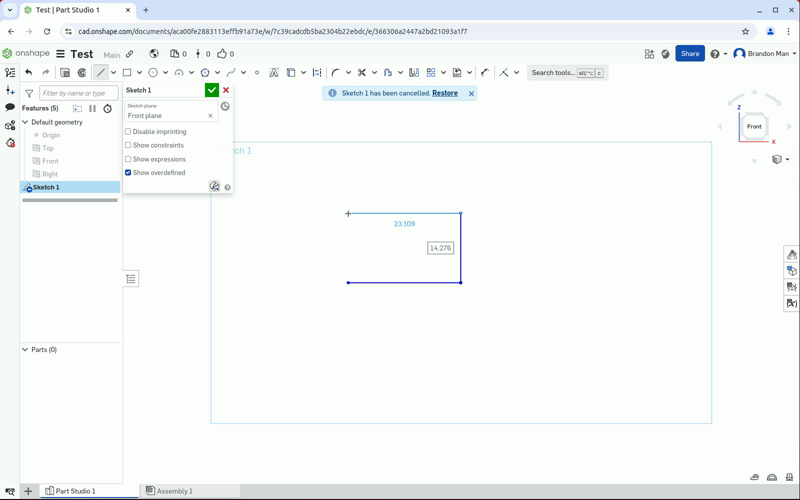
key_down(shift)
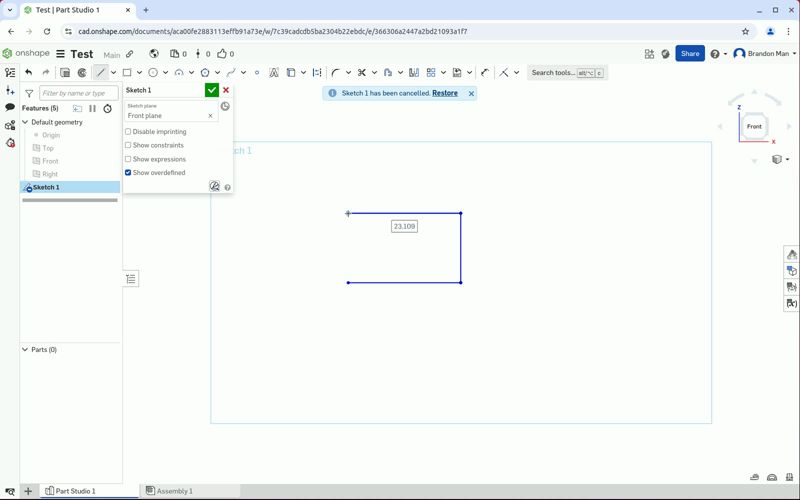
mouse_move(348, 282)
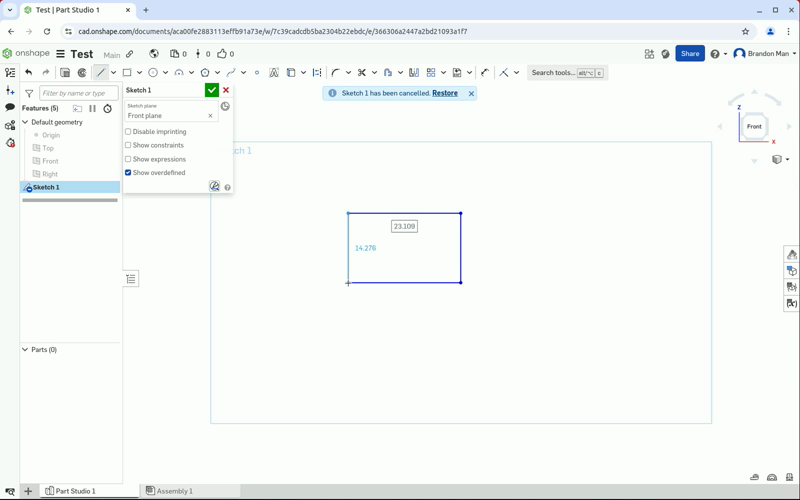
key_up(shift)
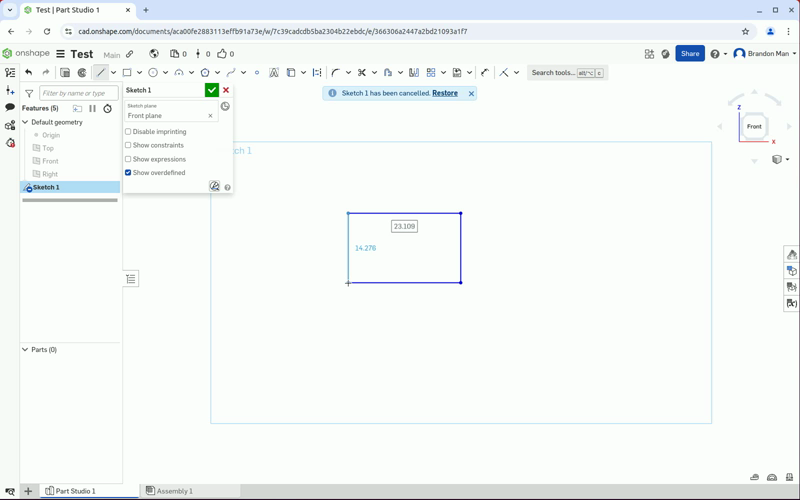
click(348, 282)
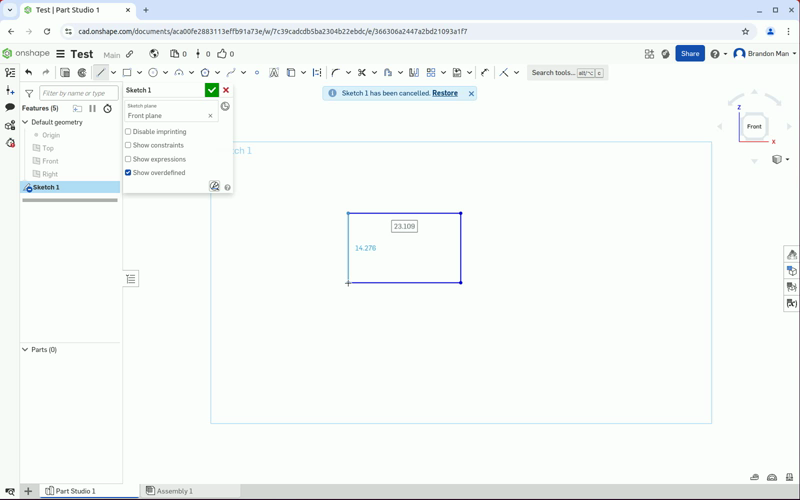
key(esc)
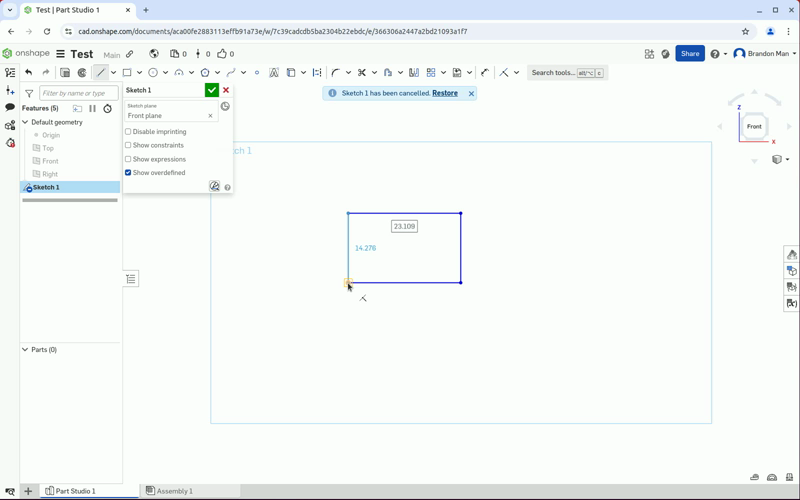
mouse_move(385, 221)
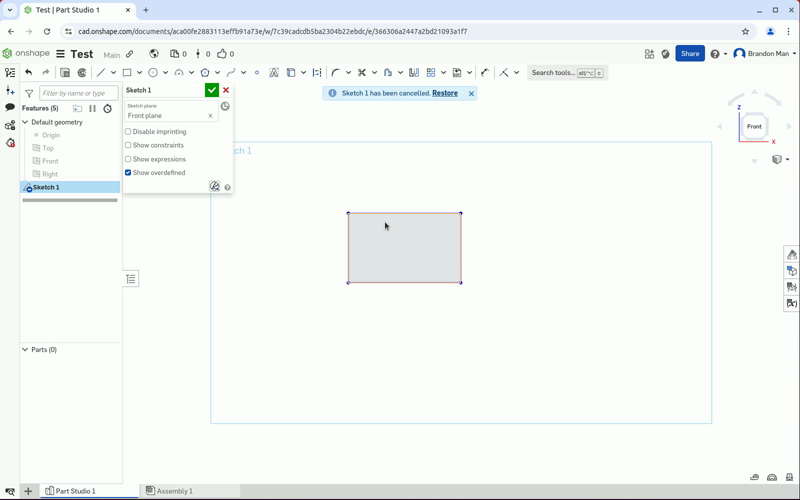
click(385, 221)
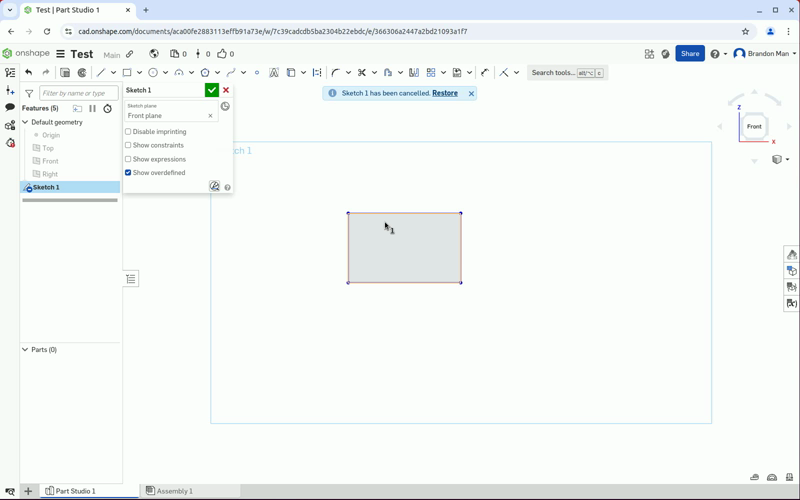
mouse_move(73, 352)
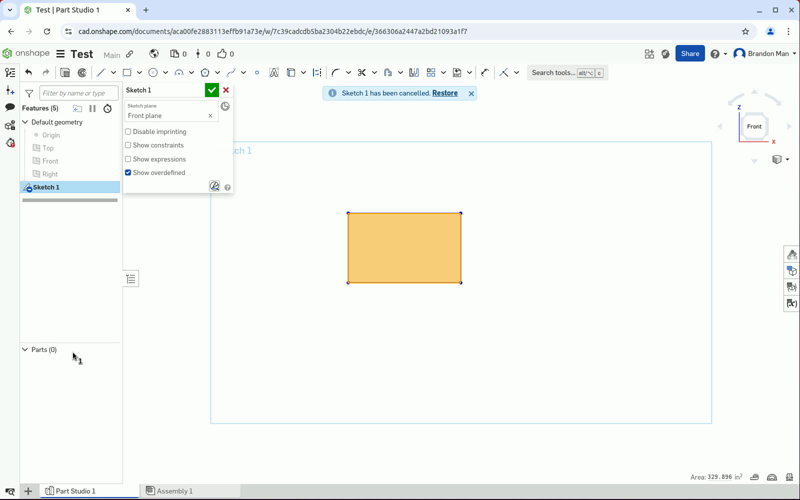
key(shift+y)
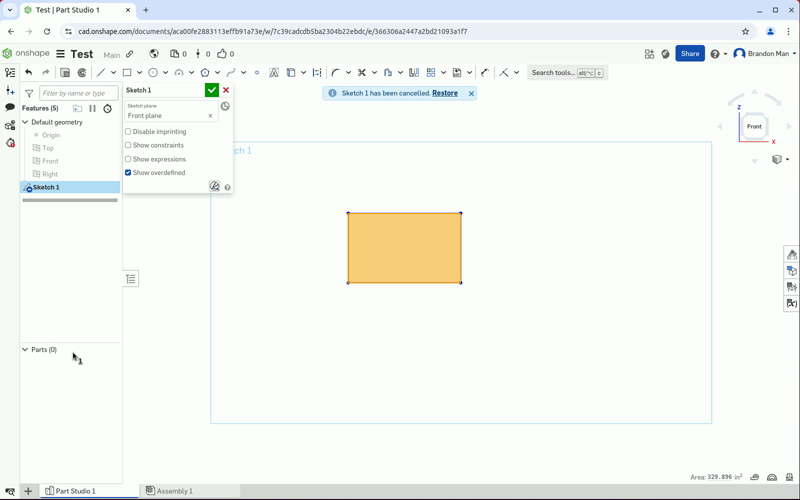
key(shift+e)
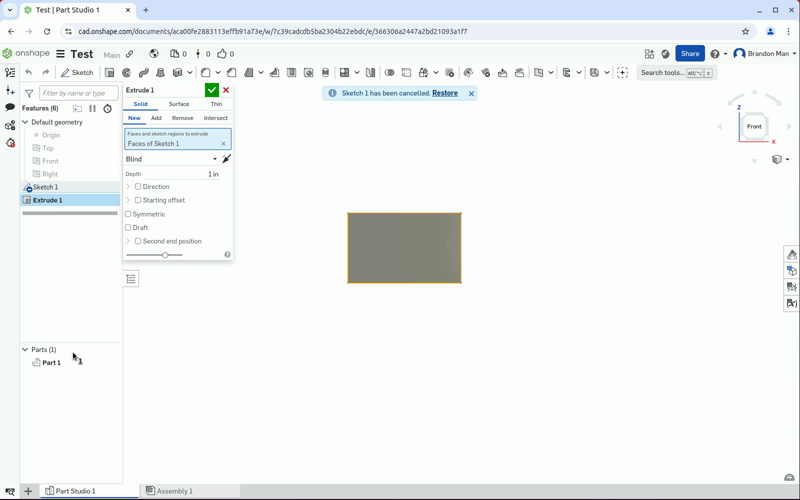
mouse_move(143, 106)
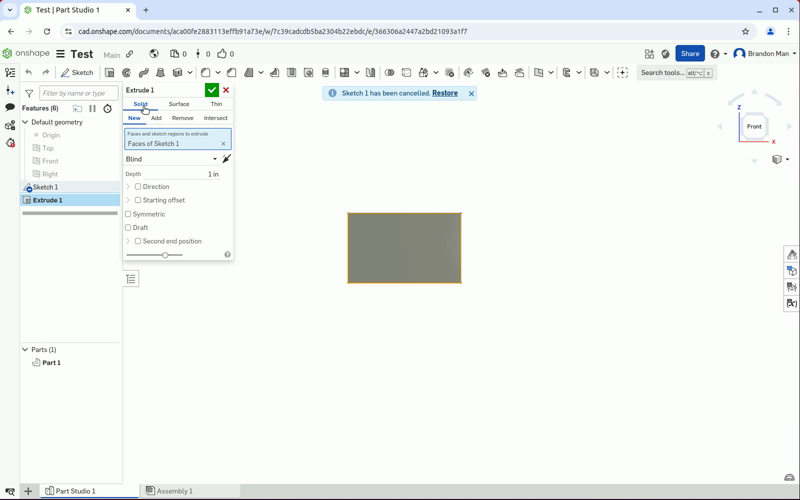
click(143, 106)
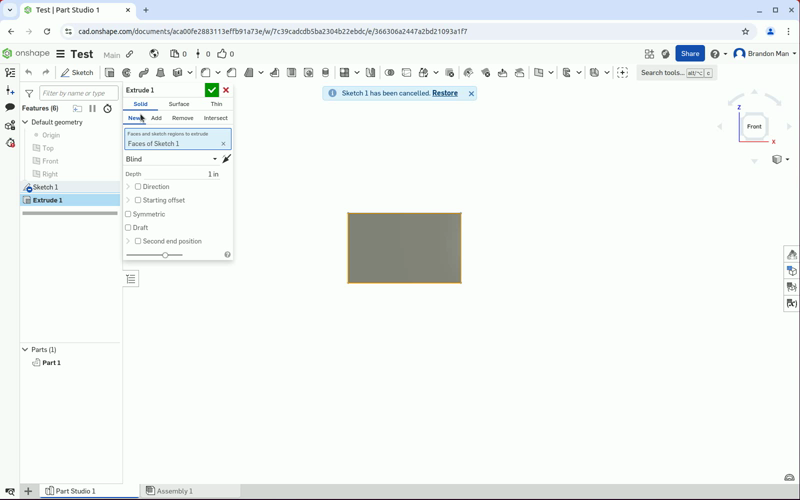
mouse_move(137, 120)
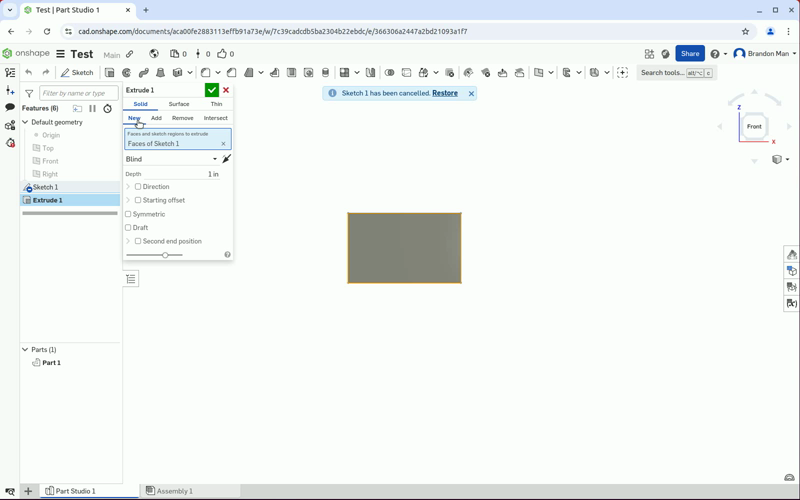
click(137, 120)
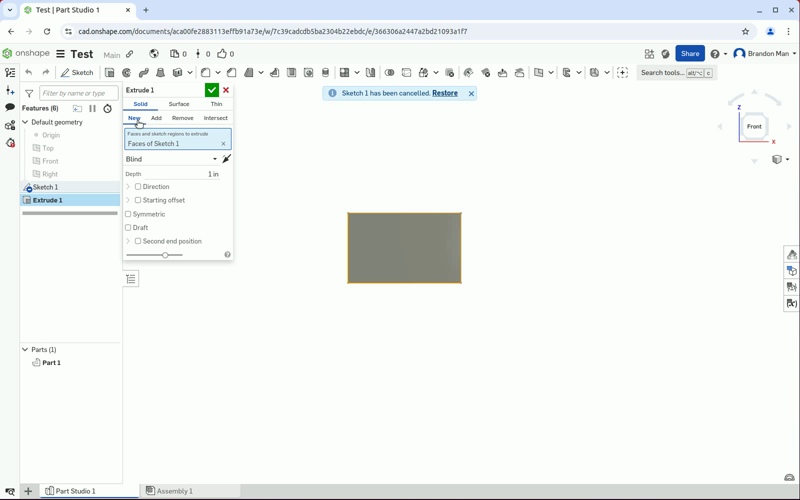
key(tab, 4)
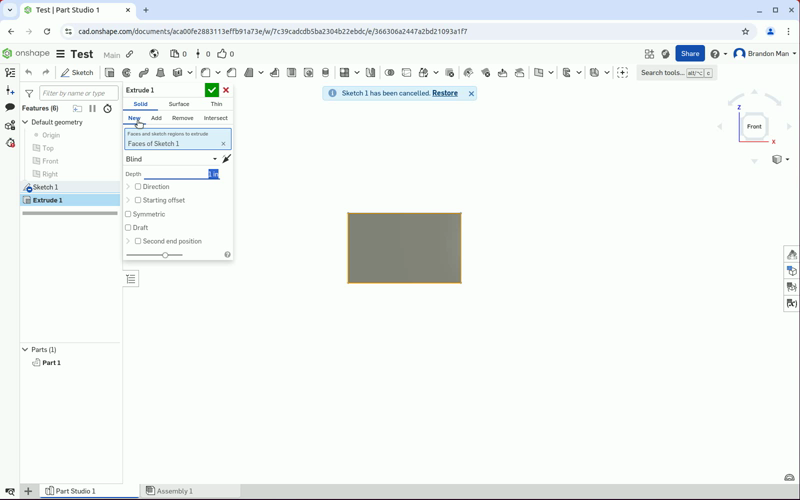
text(14.443)
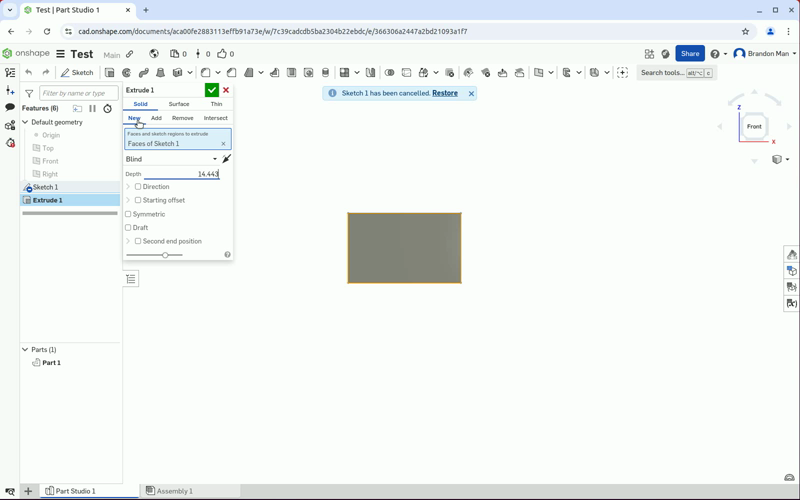
key(enter)
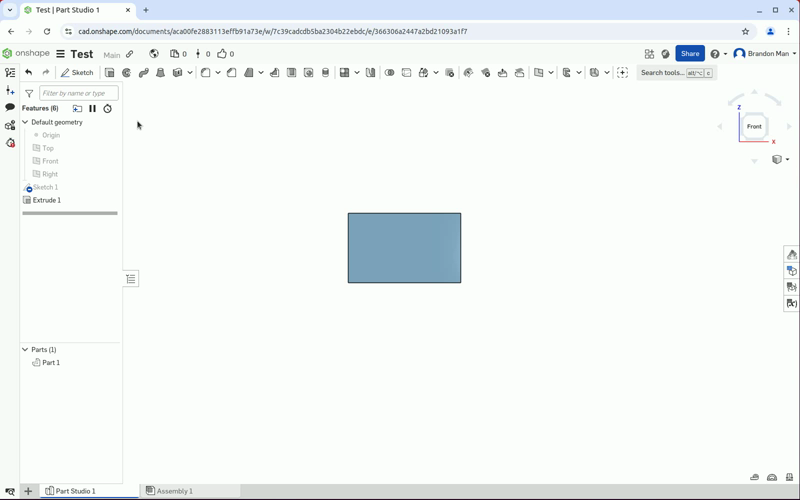
key(shift+h)
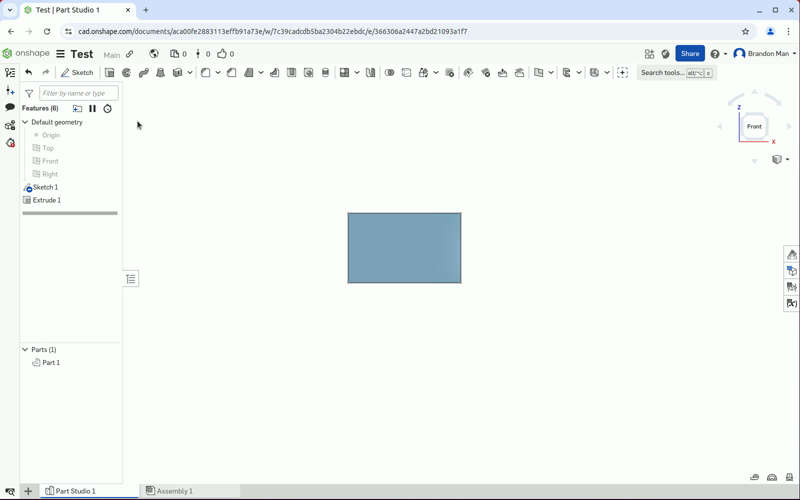
key(shift+h)
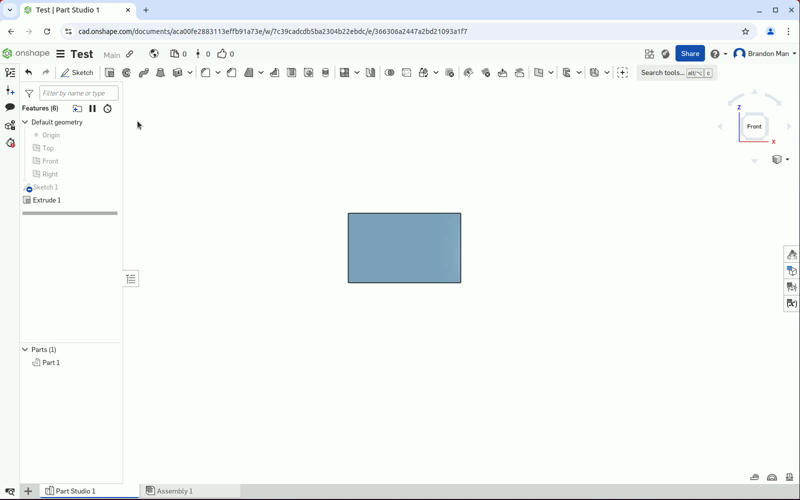
mouse_move(73, 189)
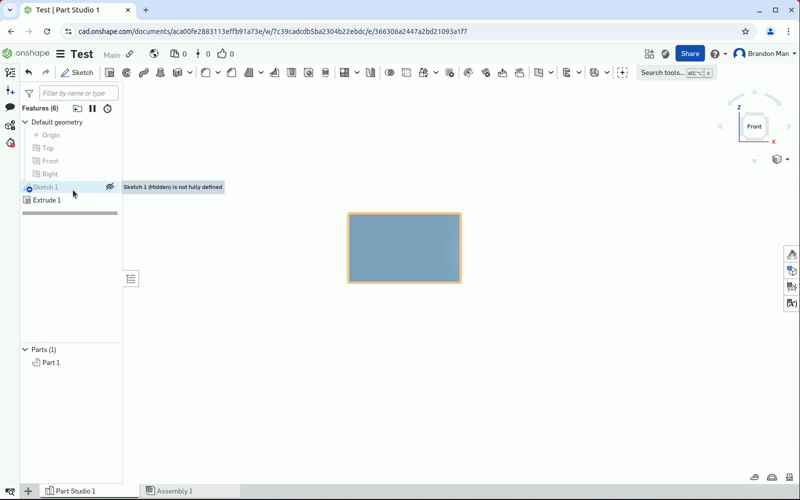
click(73, 189)
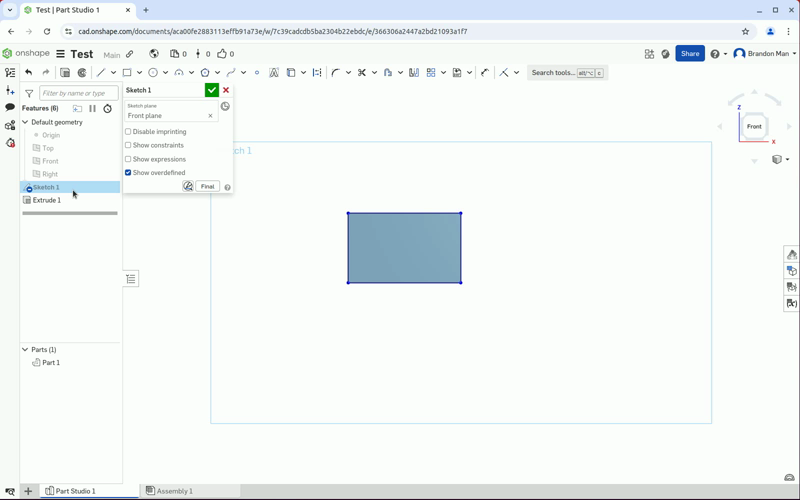
mouse_move(229, 92)
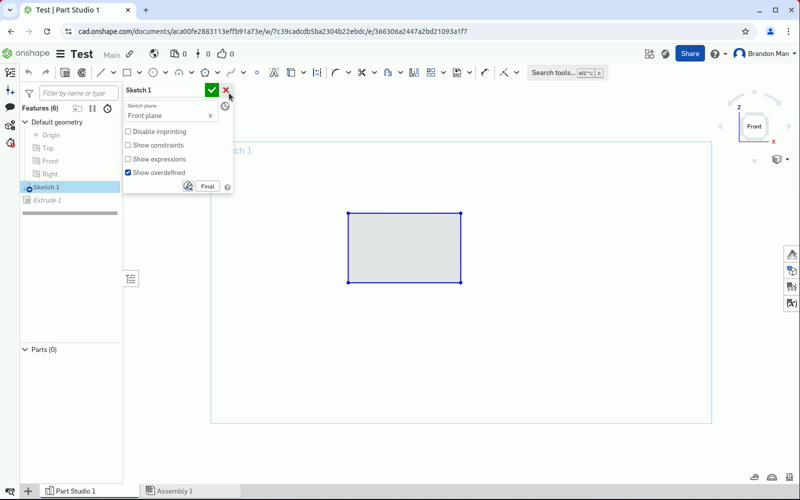
click(229, 92)
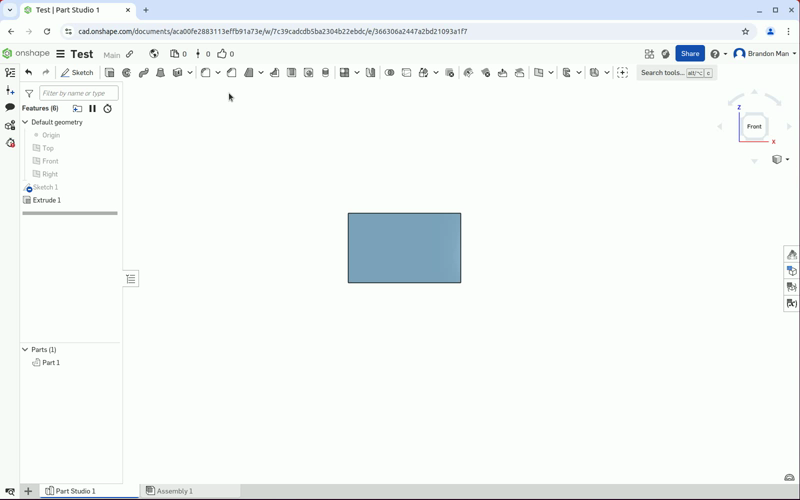
mouse_move(541, 75)
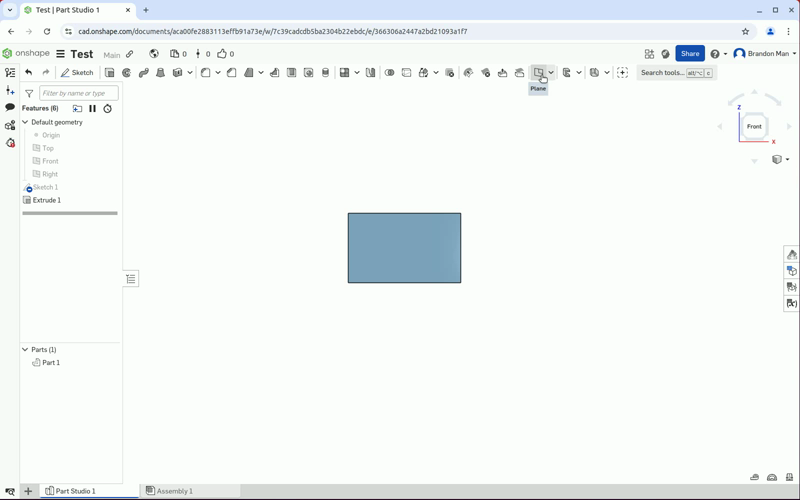
click(541, 75)
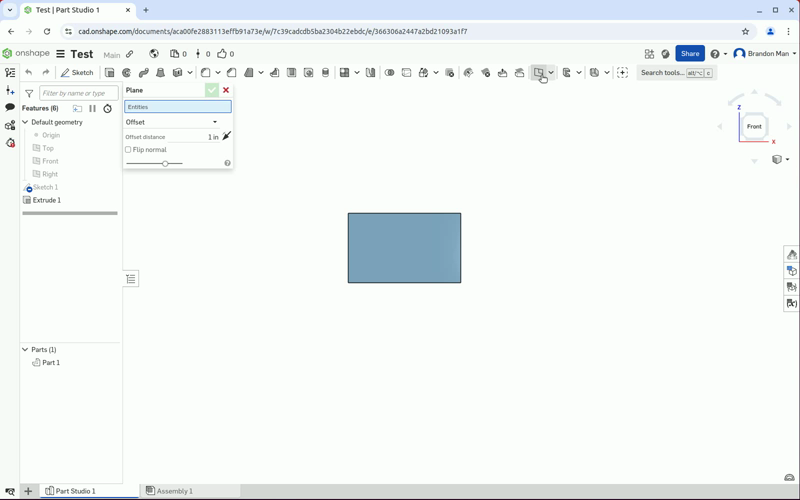
mouse_move(73, 163)
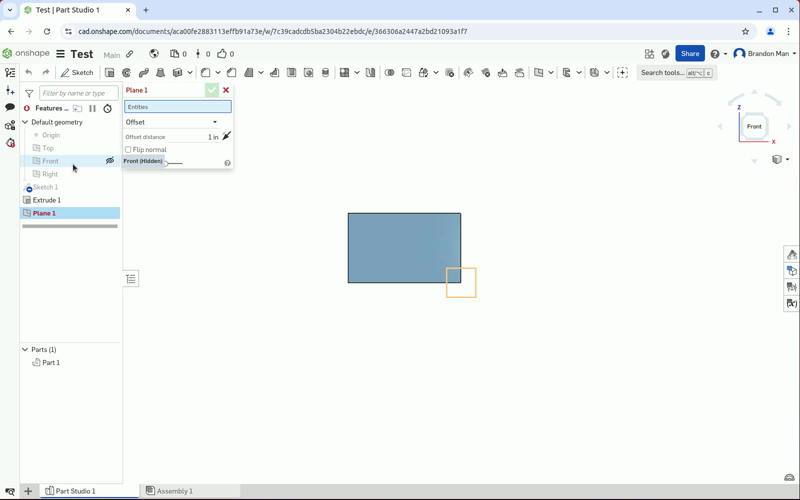
click(73, 163)
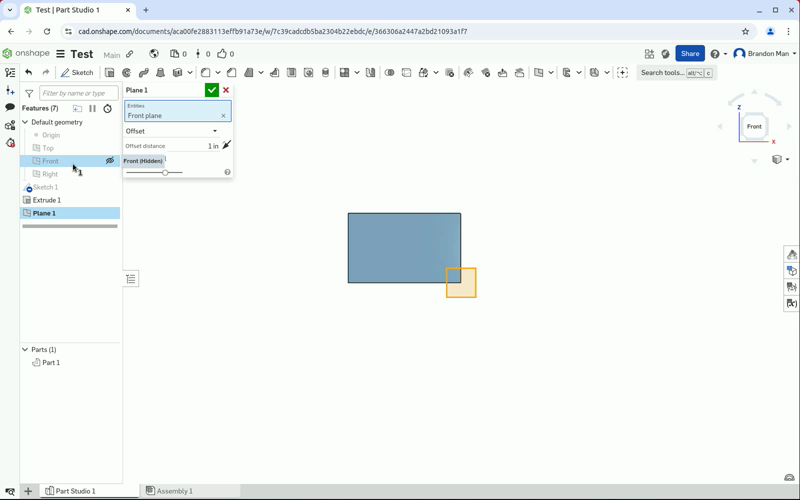
key(tab, 2)
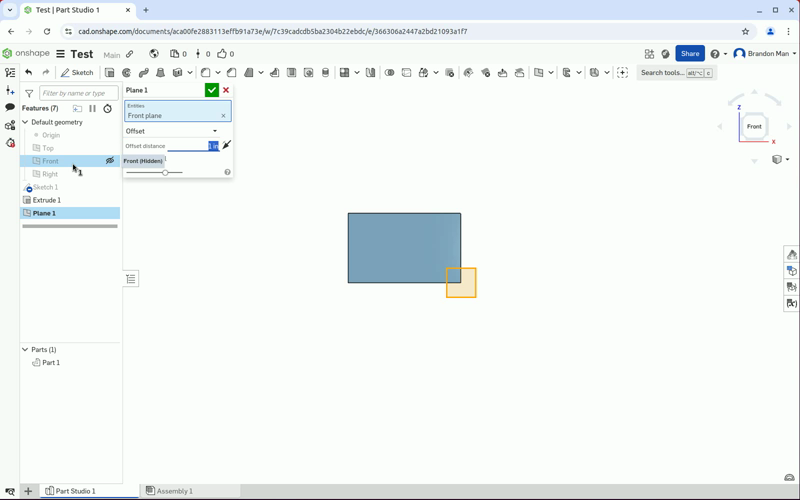
text(14.45)
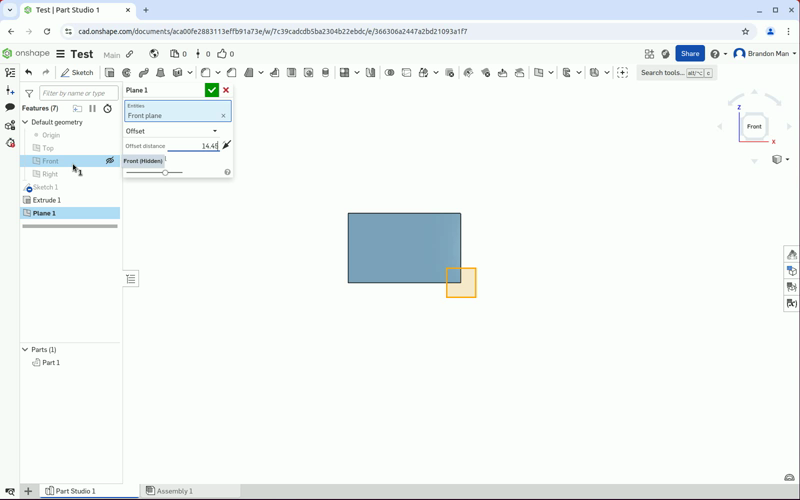
key(enter, 2)
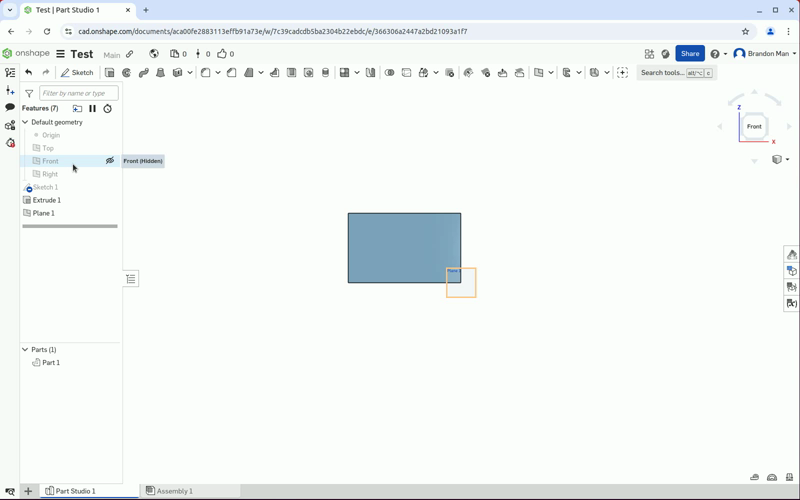
key(shift+s)
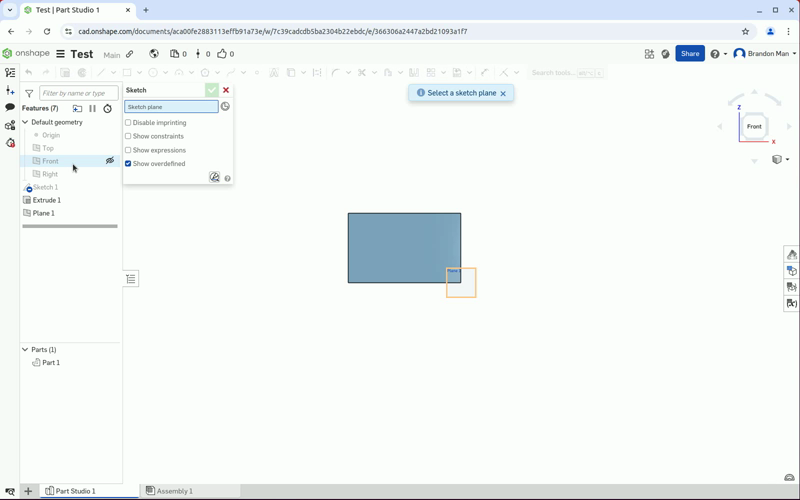
mouse_move(73, 215)
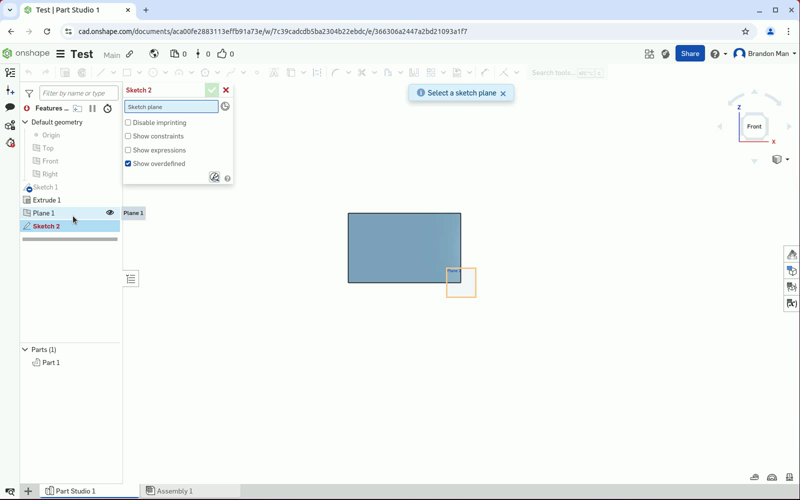
click(73, 215)
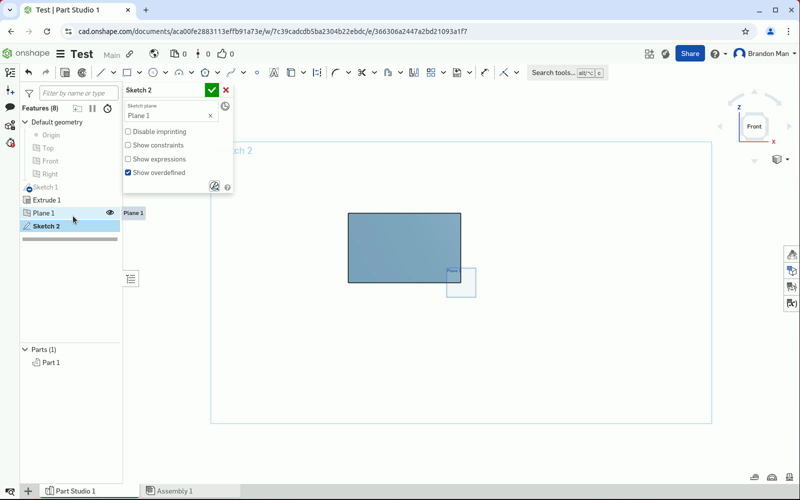
mouse_move(73, 352)
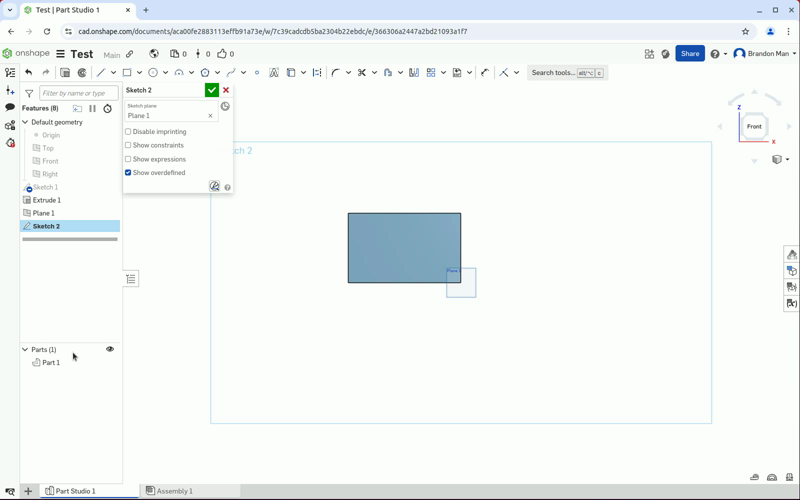
key(y)
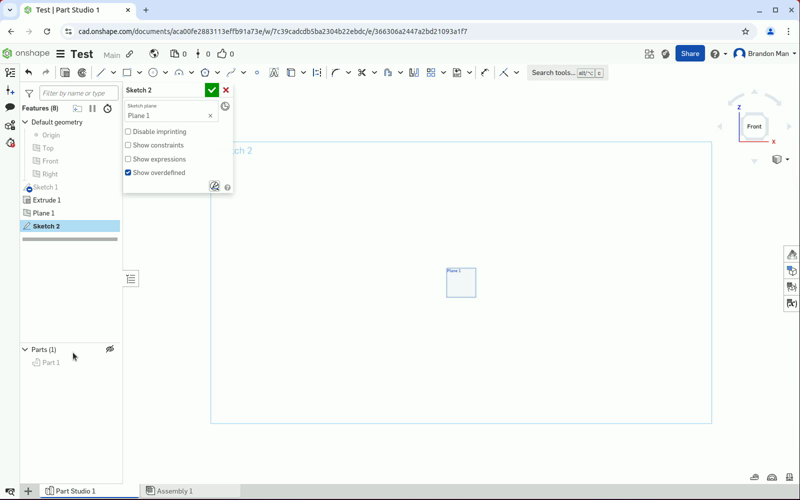
key(l)
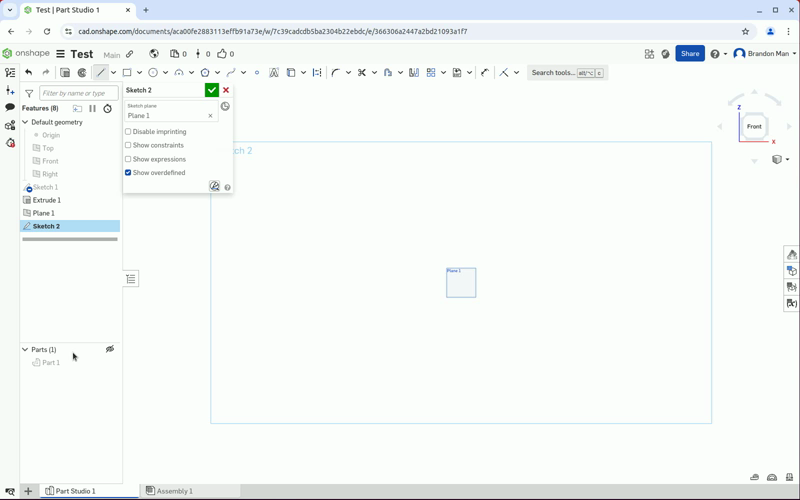
key_down(shift)
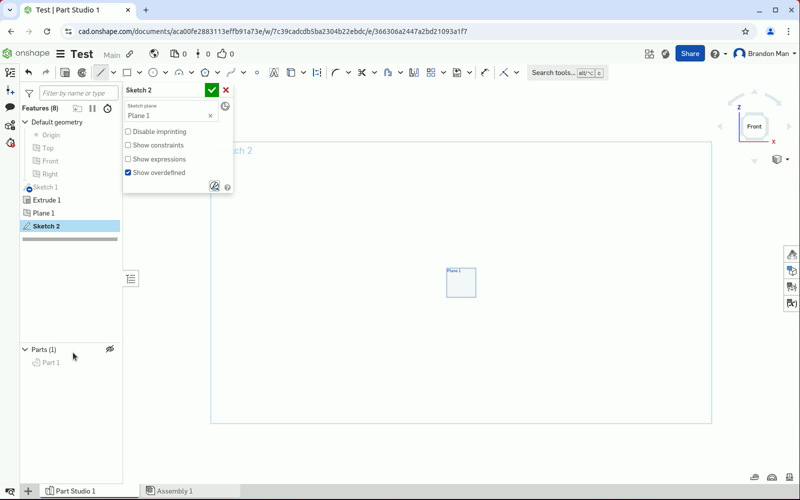
mouse_move(390, 212)
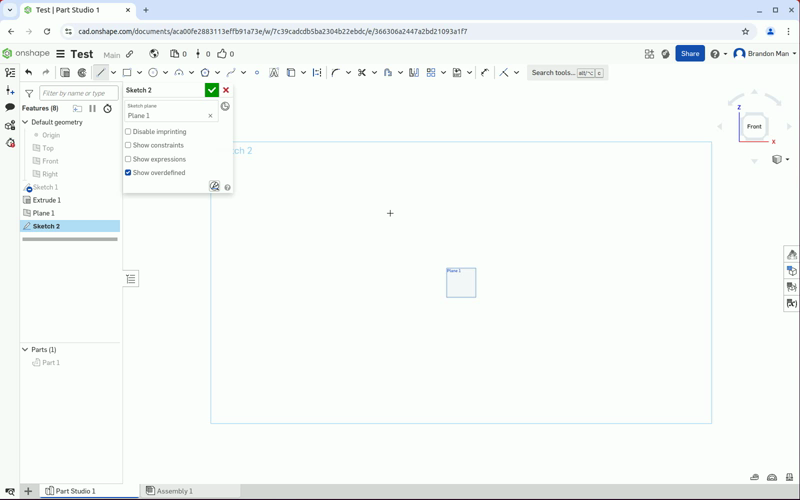
click(390, 212)
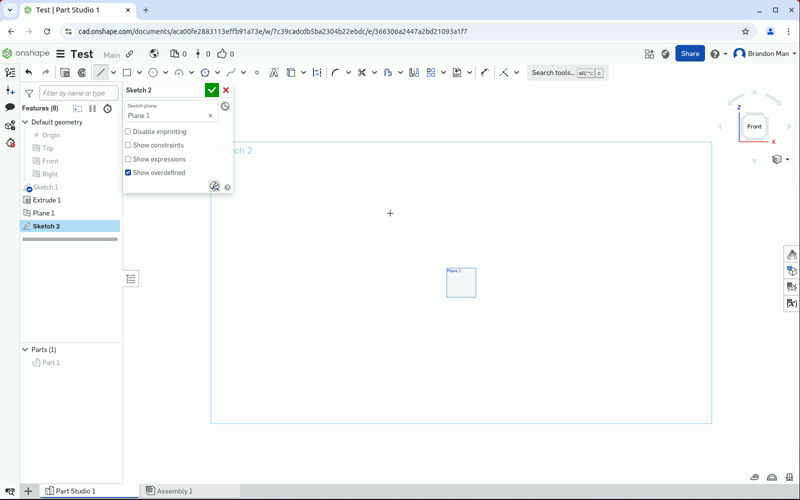
key_up(shift)
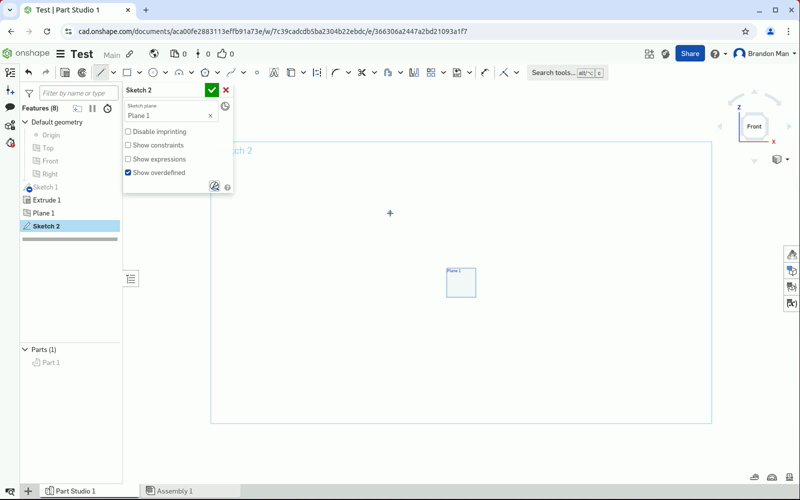
key_down(shift)
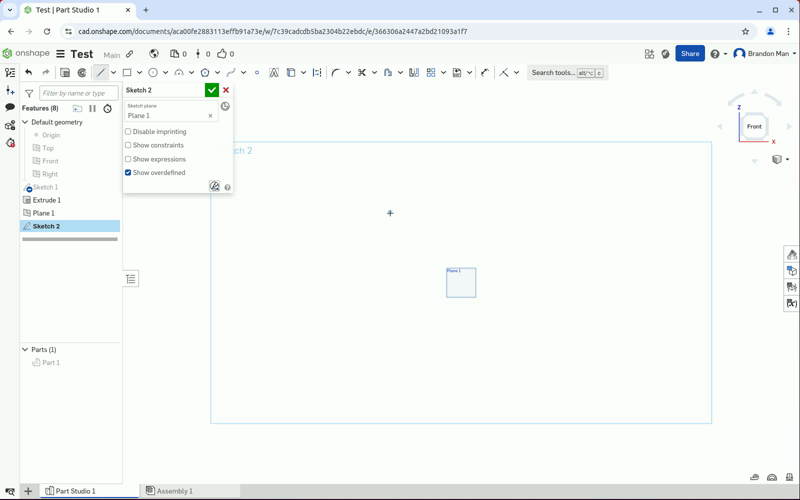
mouse_move(461, 283)
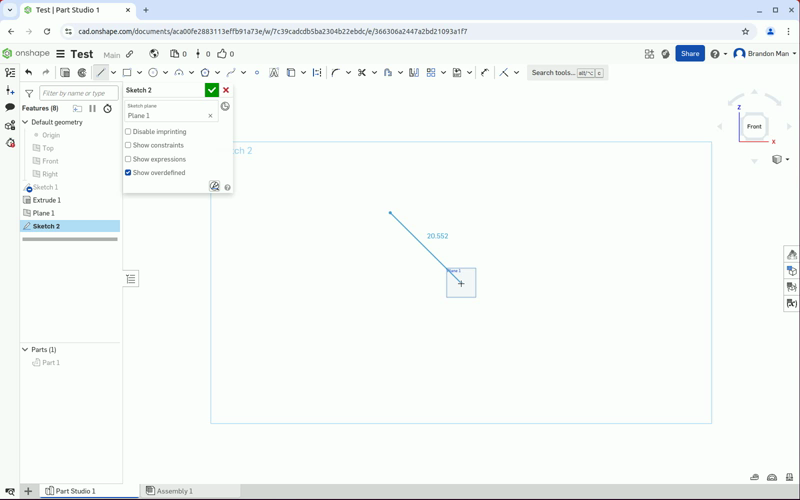
click(461, 283)
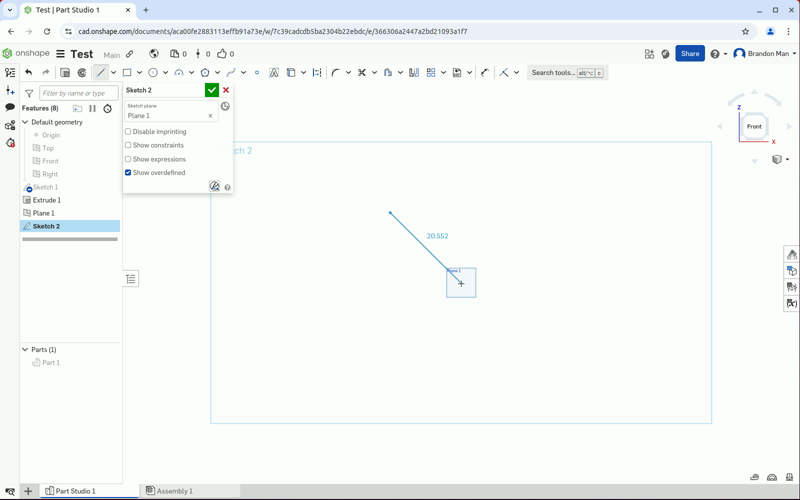
key_up(shift)
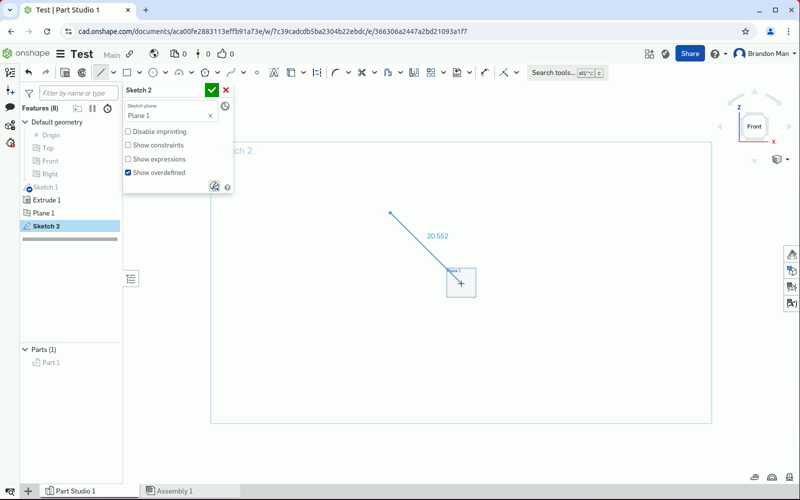
key_down(shift)
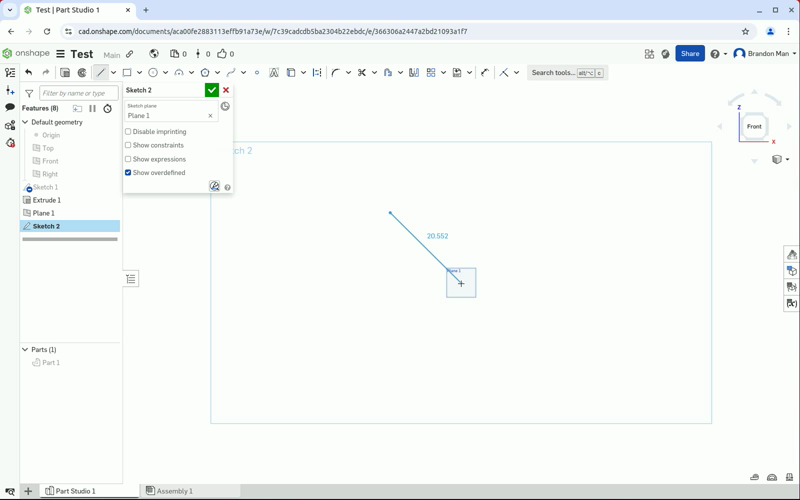
mouse_move(461, 212)
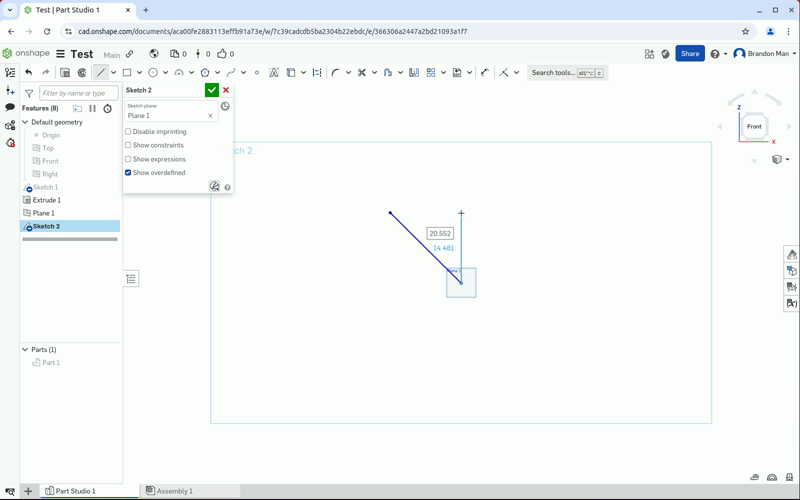
click(461, 212)
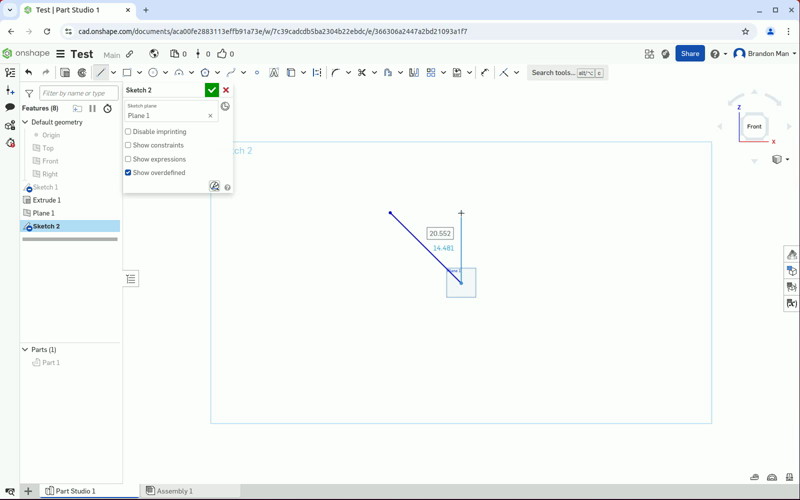
key_up(shift)
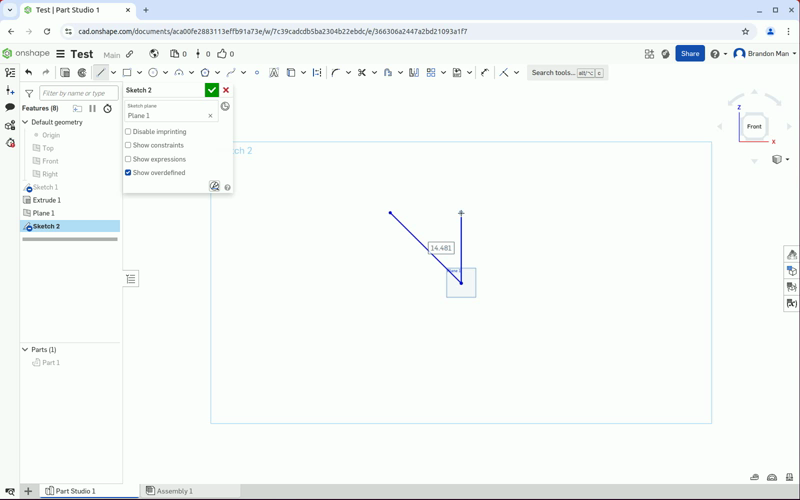
key_down(shift)
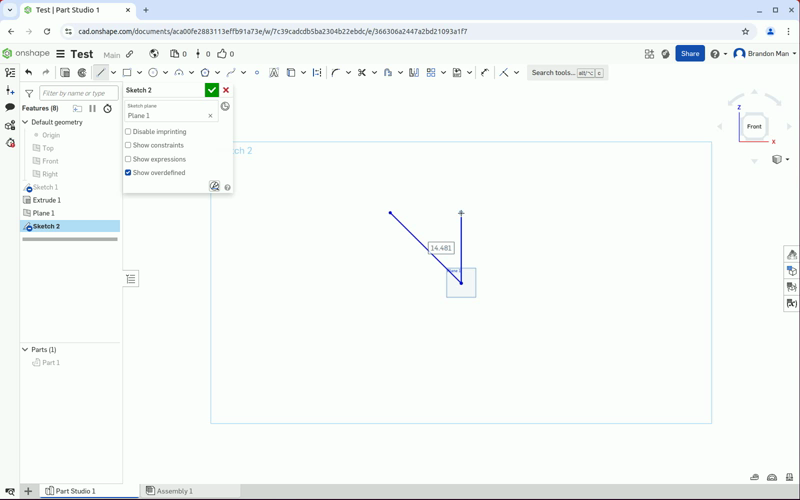
mouse_move(390, 212)
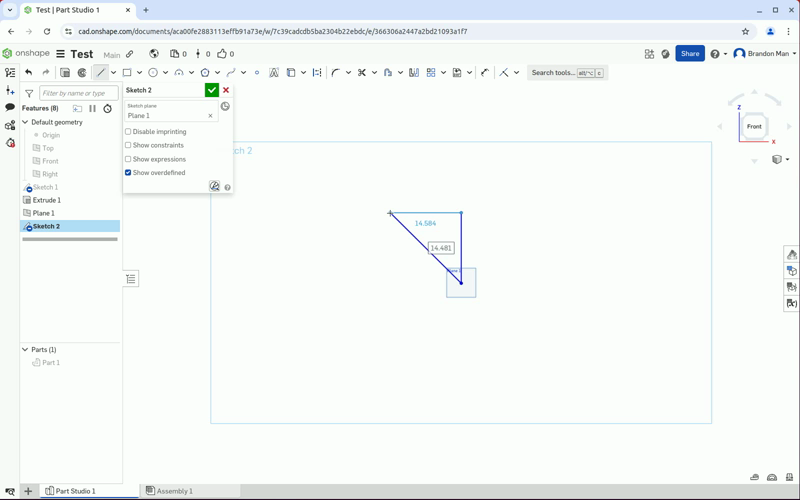
key_up(shift)
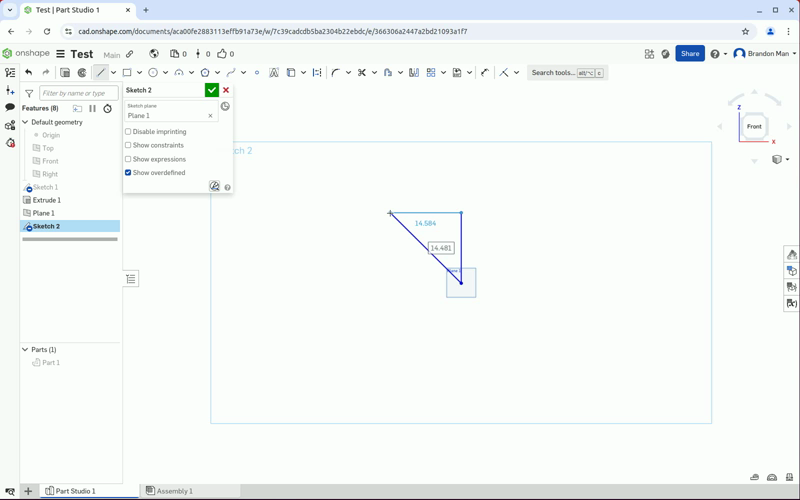
click(390, 212)
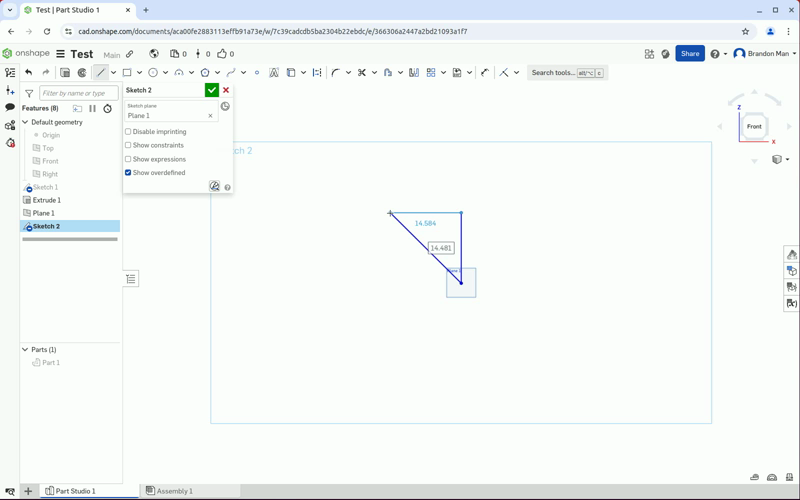
key(esc)
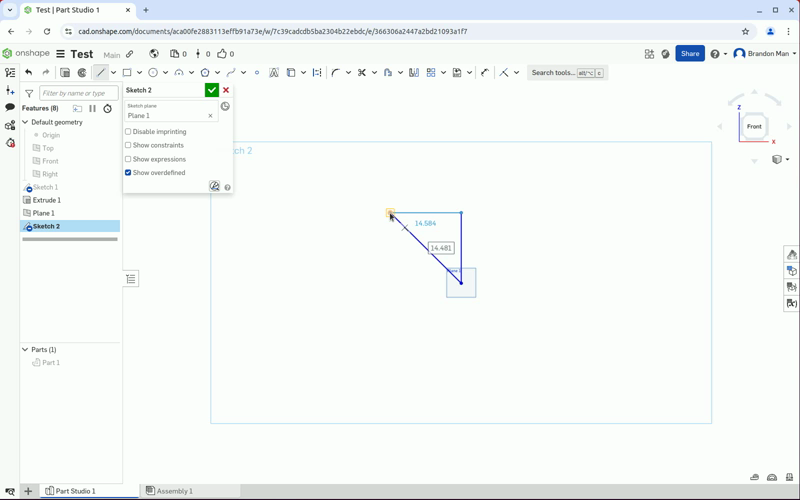
mouse_move(412, 218)
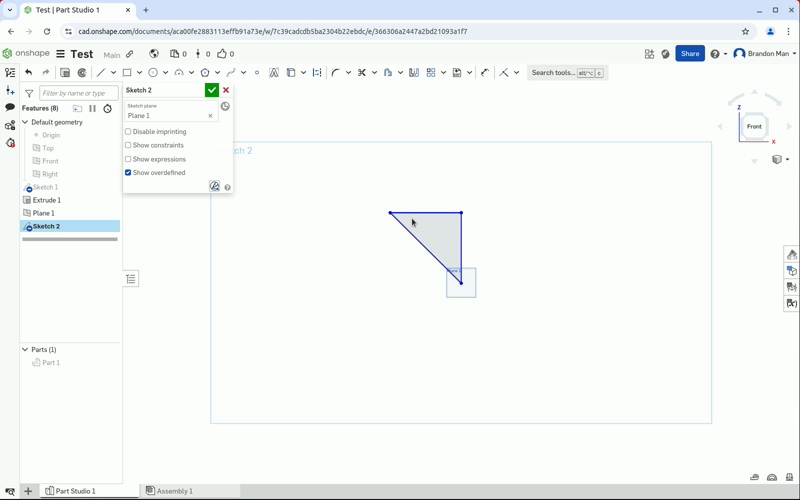
click(412, 218)
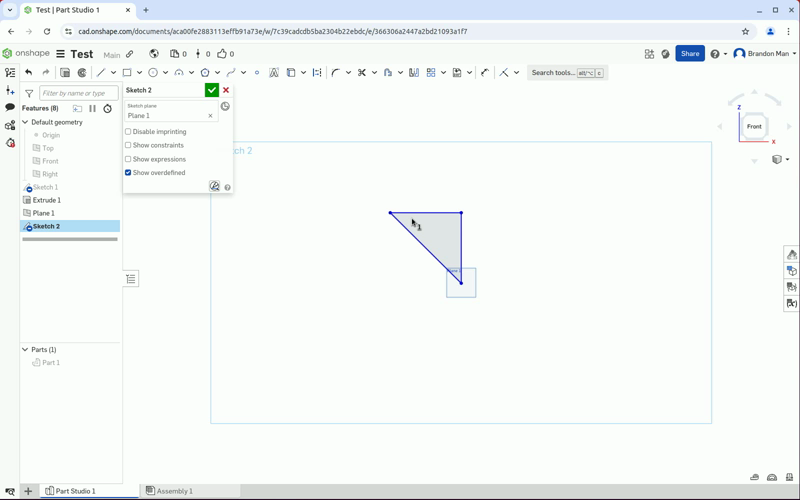
mouse_move(73, 352)
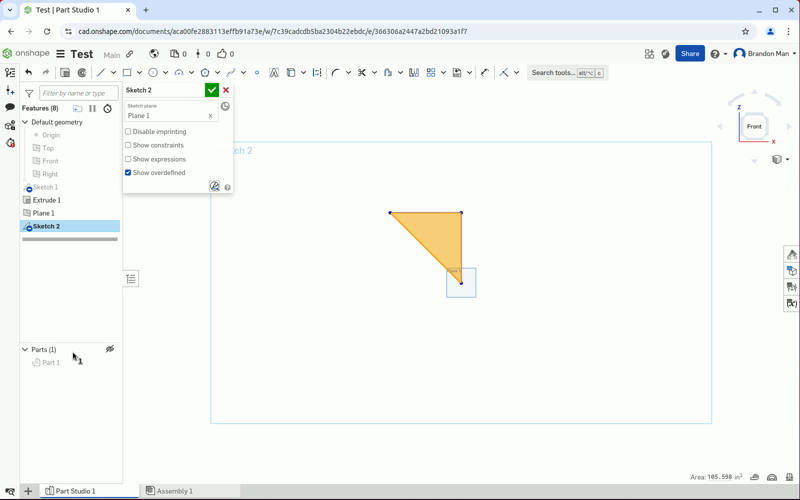
key(shift+y)
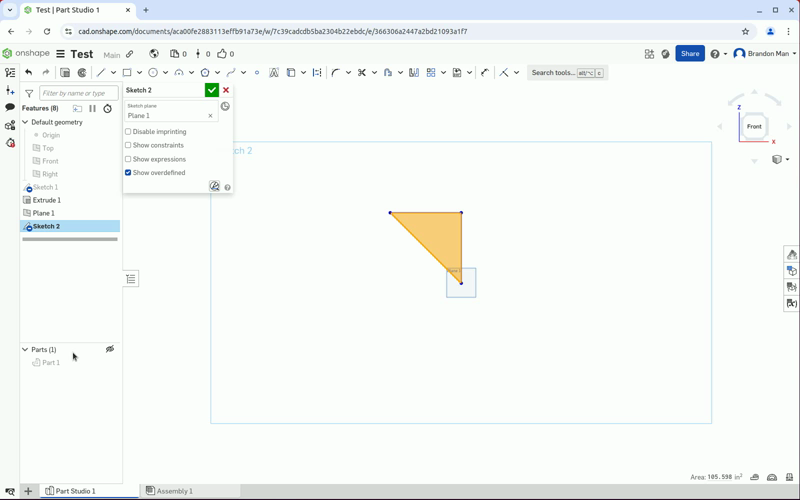
key(shift+e)
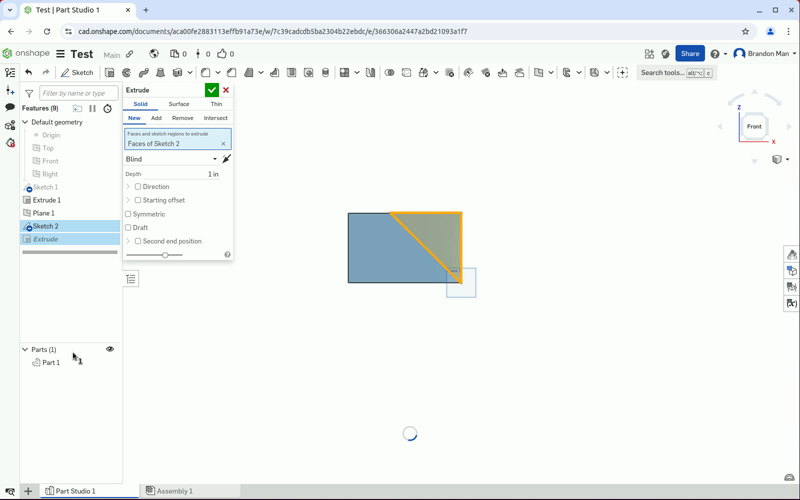
mouse_move(143, 106)
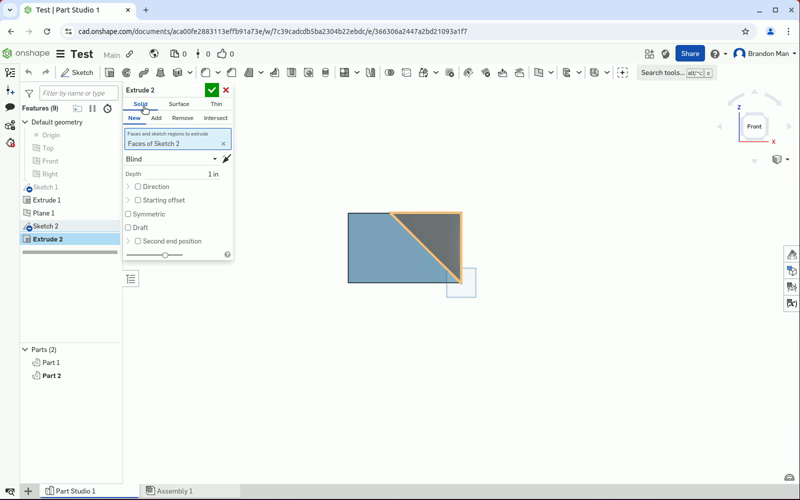
click(143, 106)
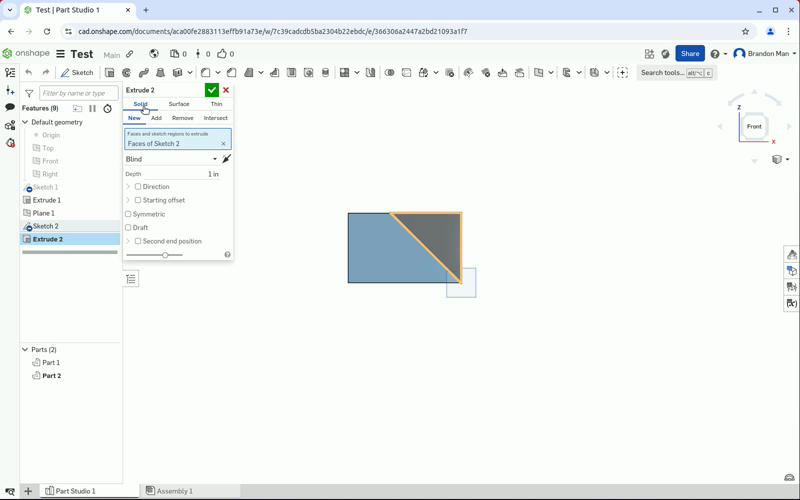
mouse_move(186, 120)
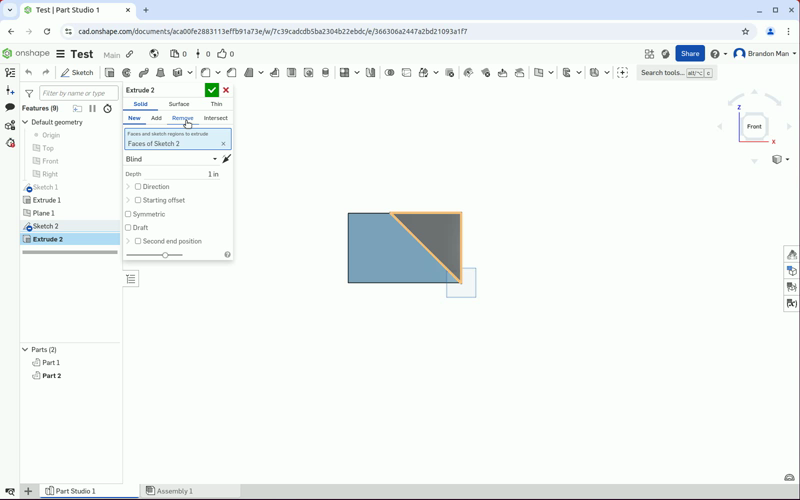
click(186, 120)
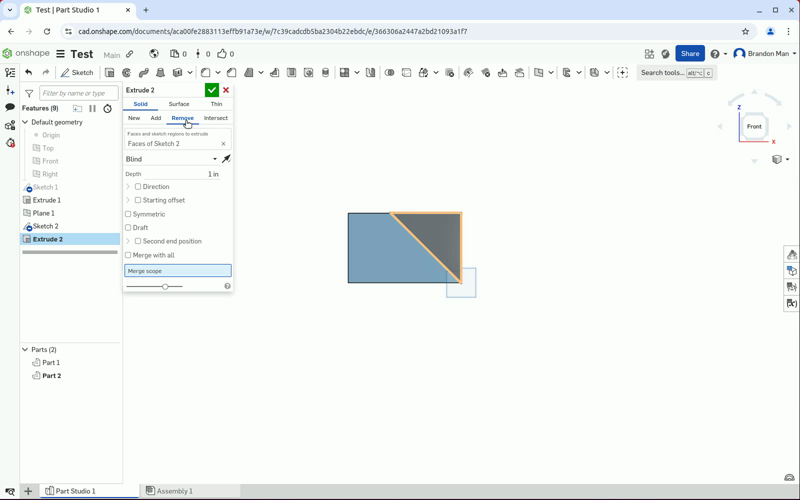
key(tab, 4)
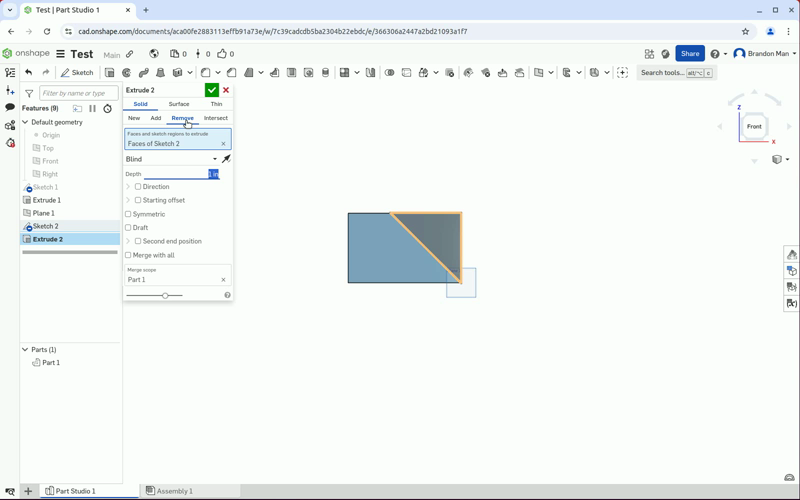
text(14.443)
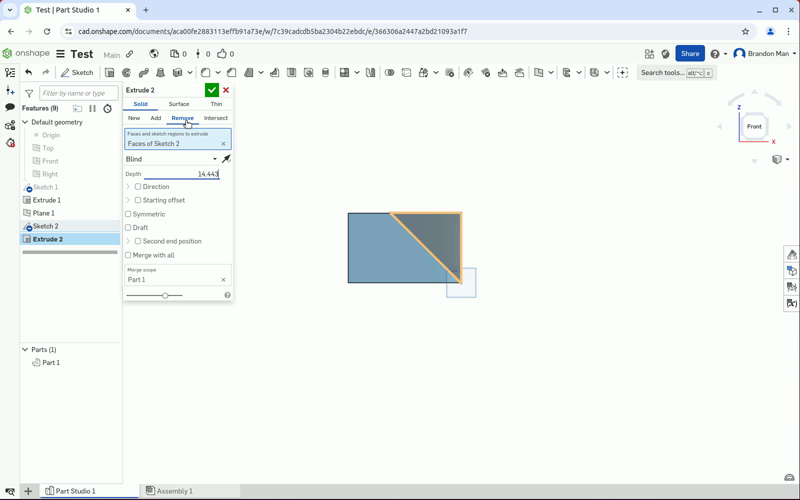
key(tab, 6)
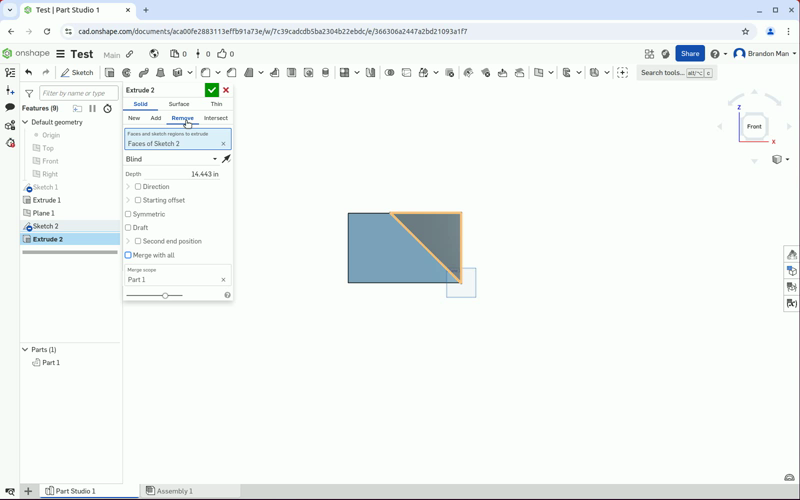
key(space)
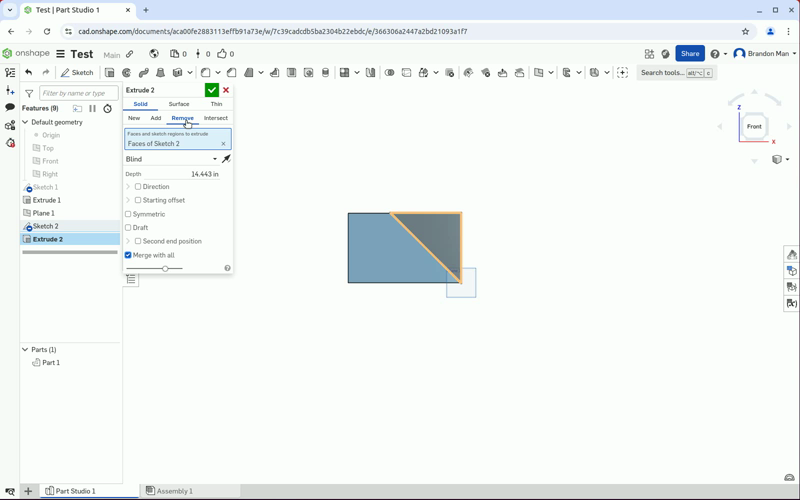
key(enter)
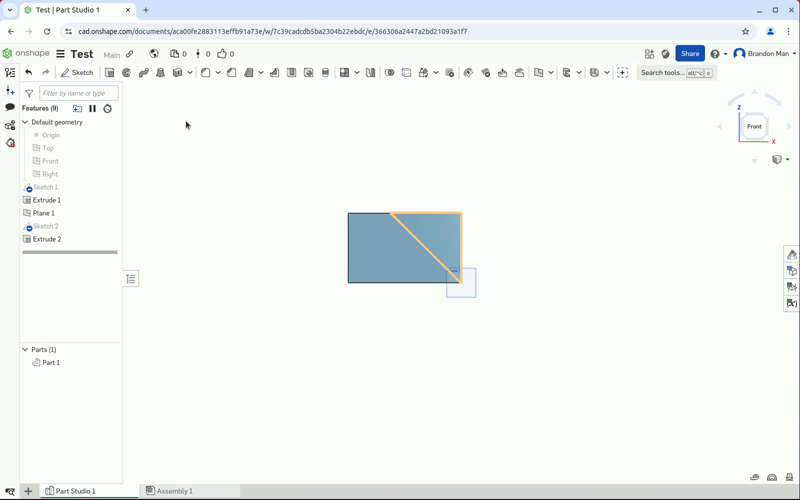
key(shift+h)
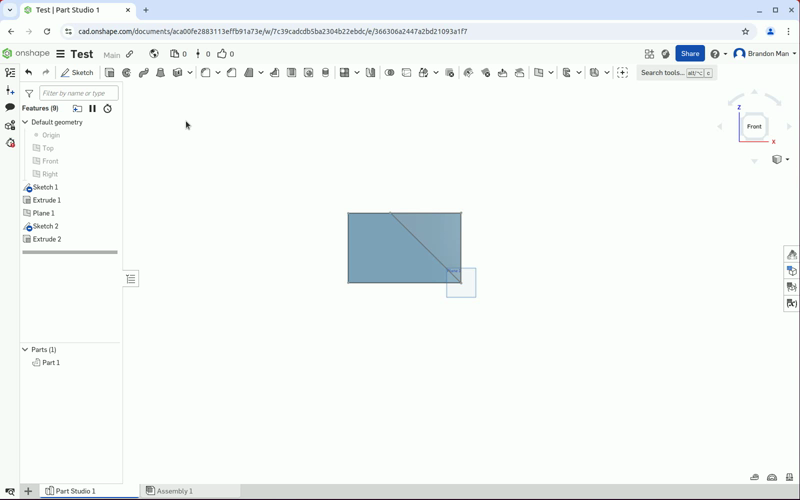
key(shift+h)
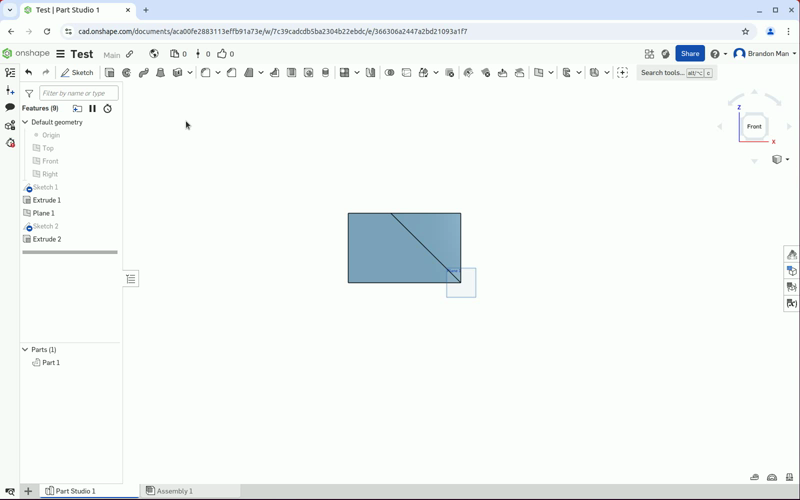
mouse_move(73, 189)
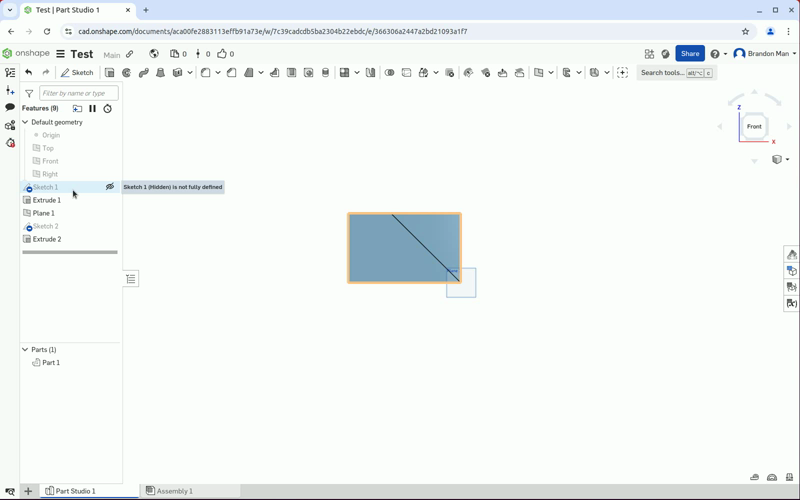
click(73, 189)
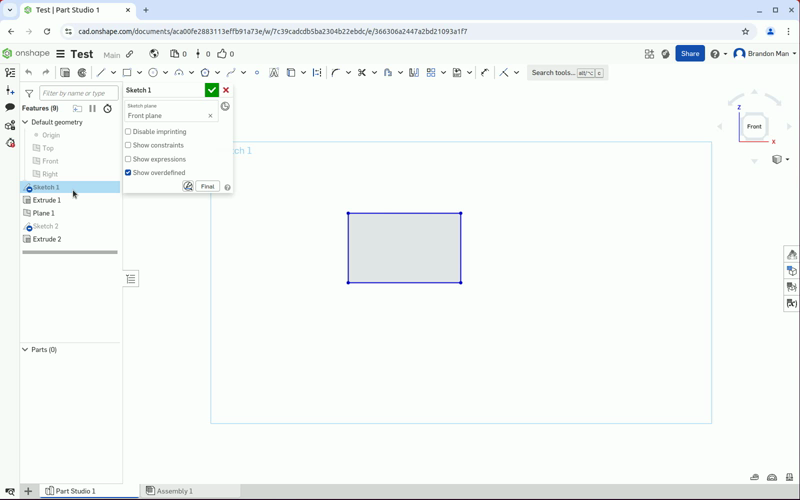
mouse_move(229, 92)
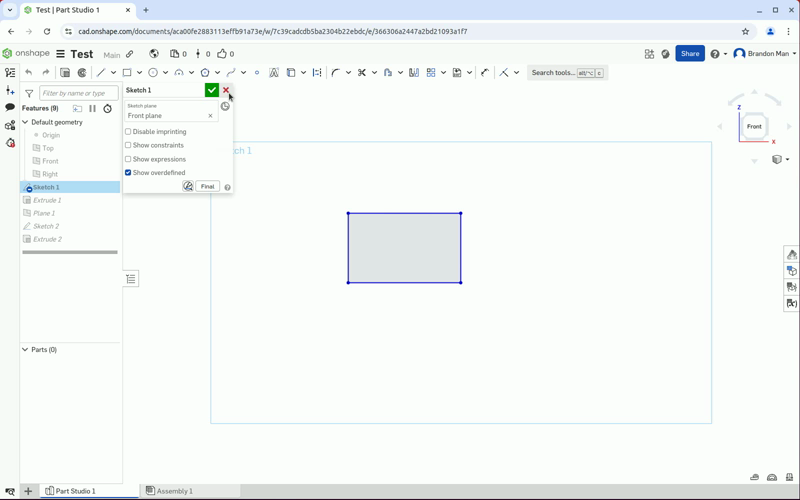
click(229, 92)
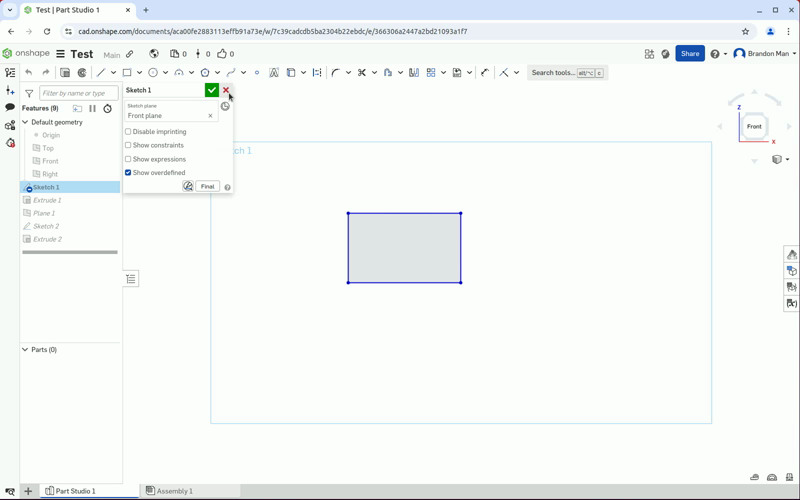
key(shift+s)
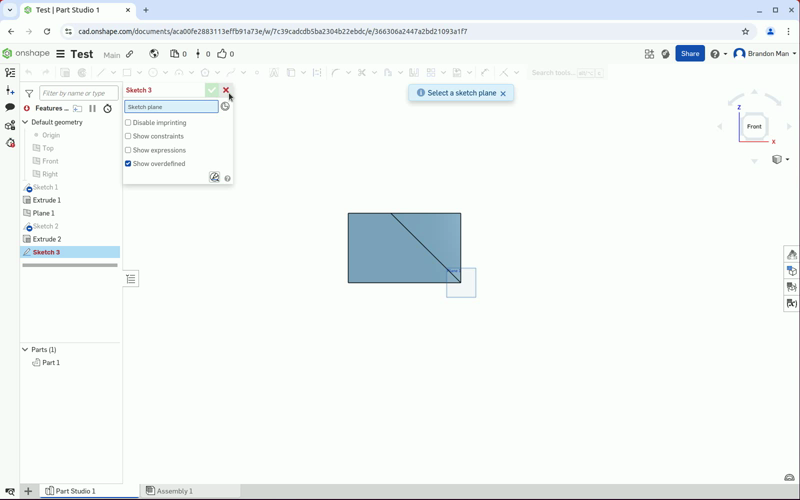
mouse_move(73, 163)
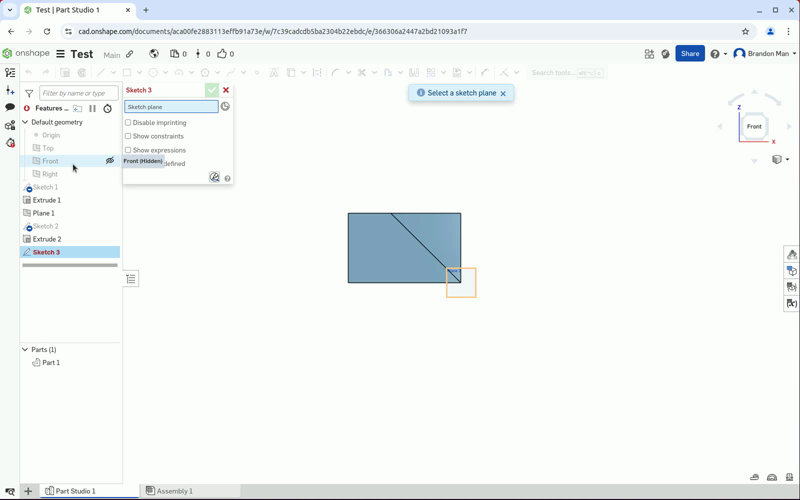
click(73, 163)
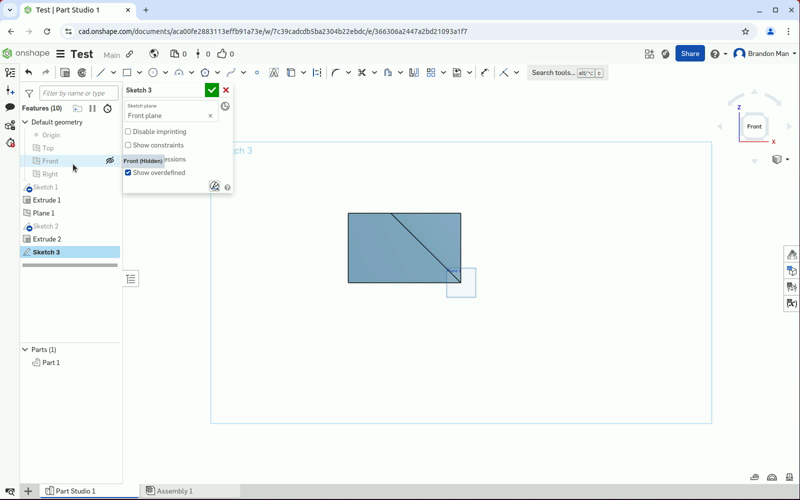
mouse_move(73, 352)
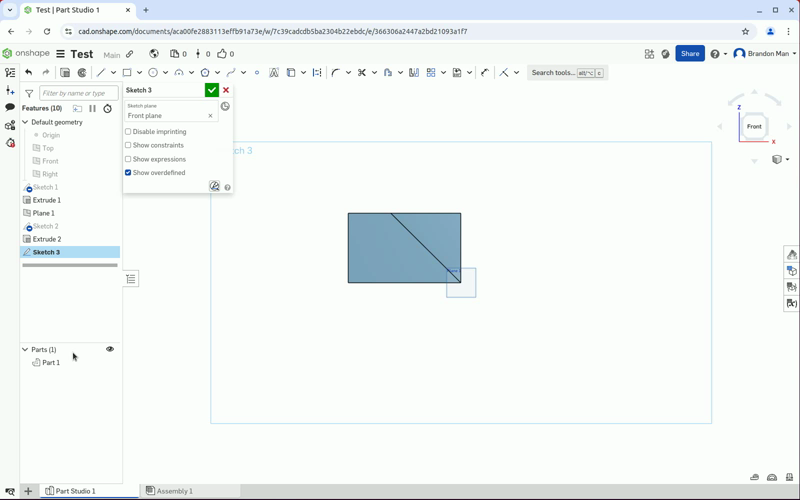
key(y)
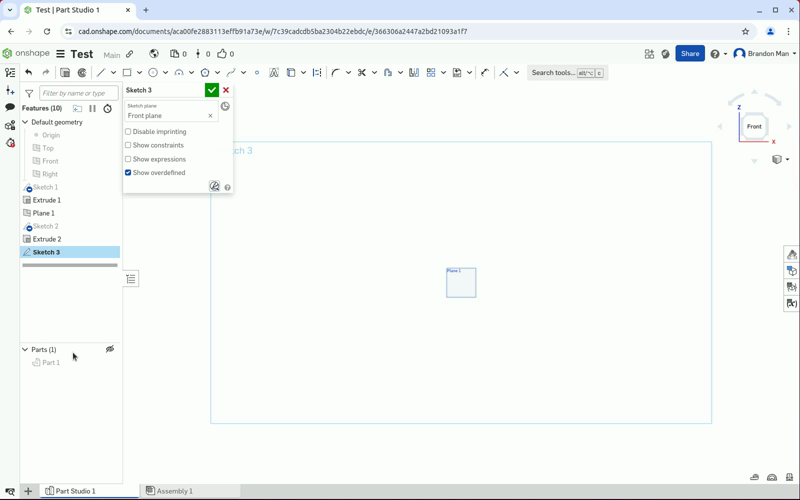
key(l)
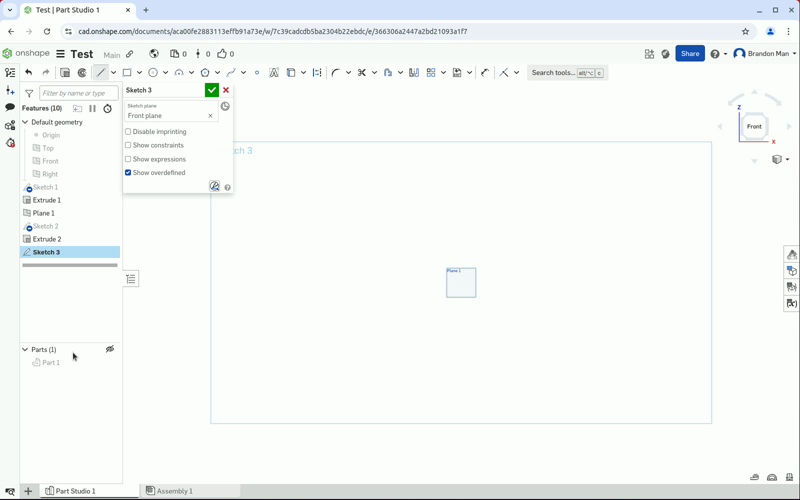
key_down(shift)
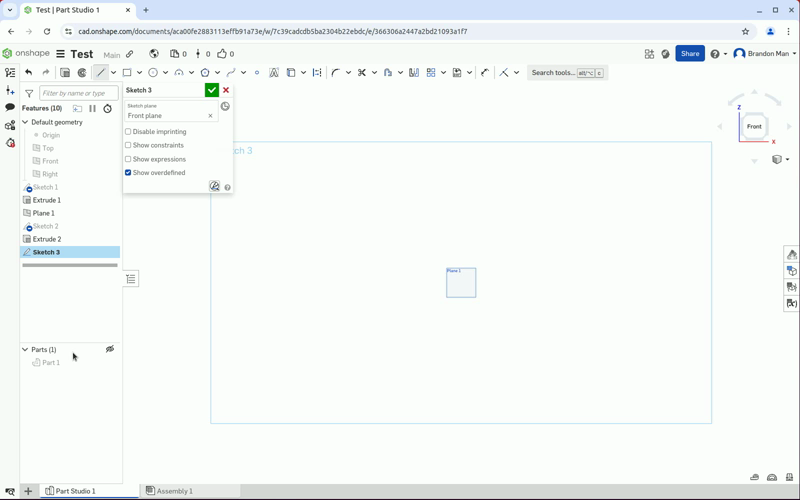
mouse_move(418, 240)
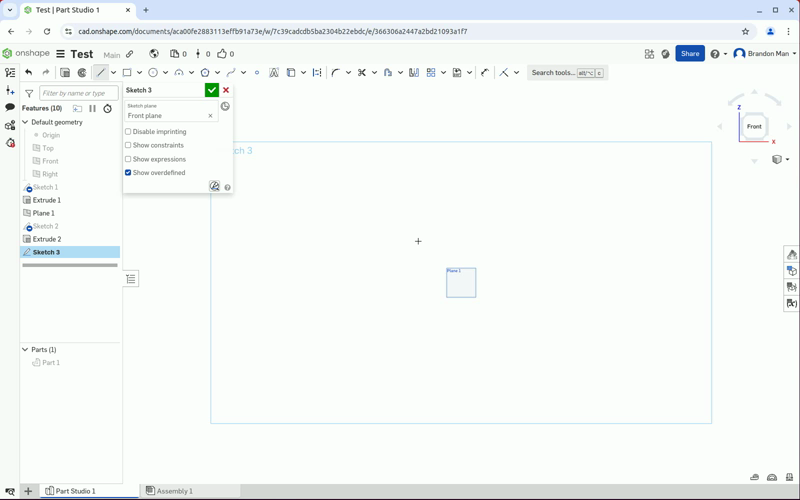
click(418, 240)
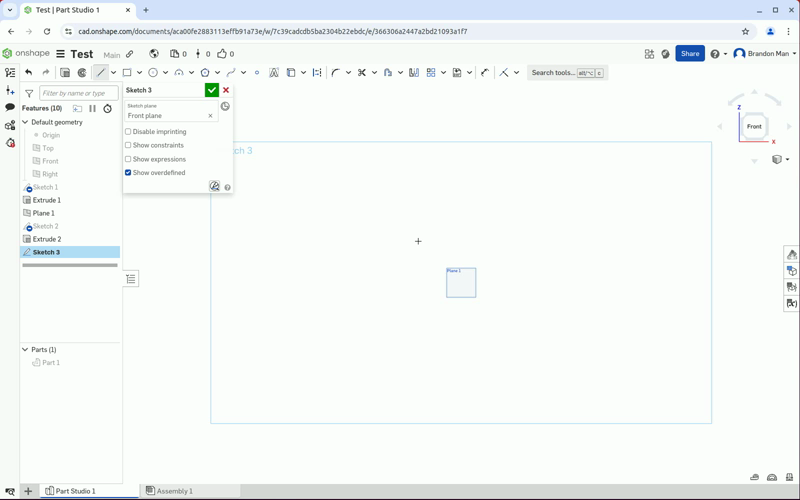
key_up(shift)
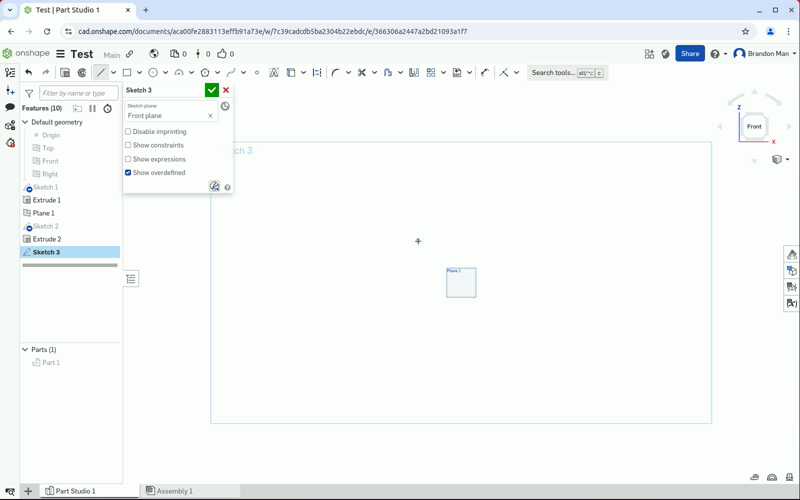
key_down(shift)
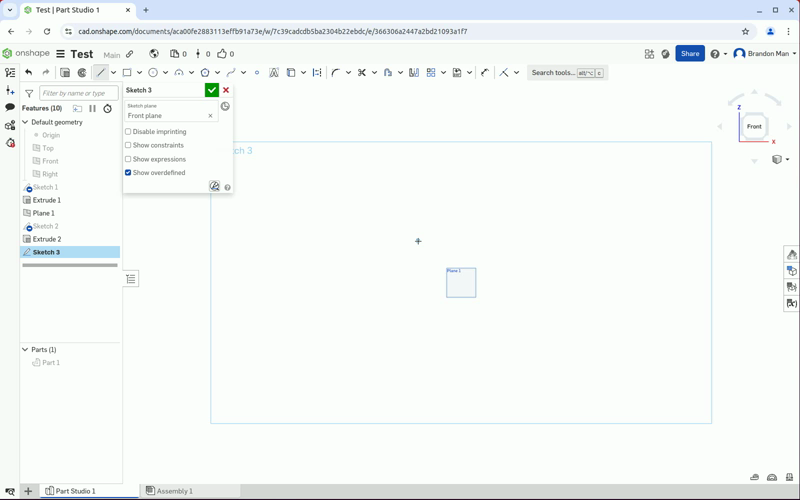
mouse_move(461, 283)
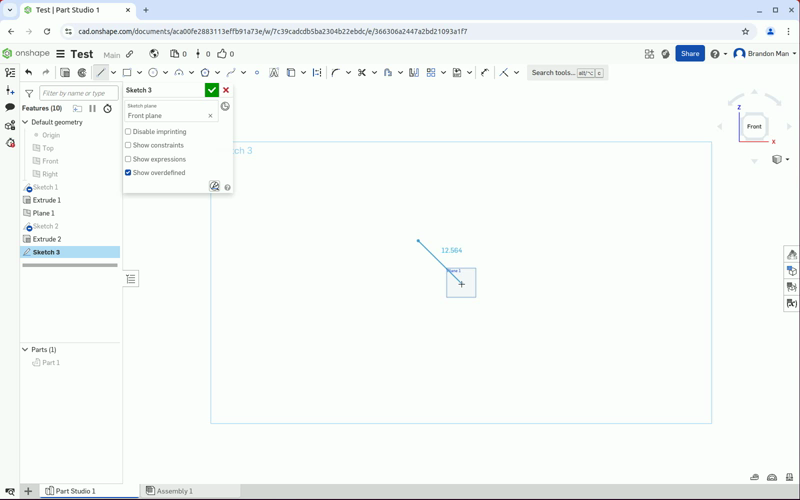
click(461, 283)
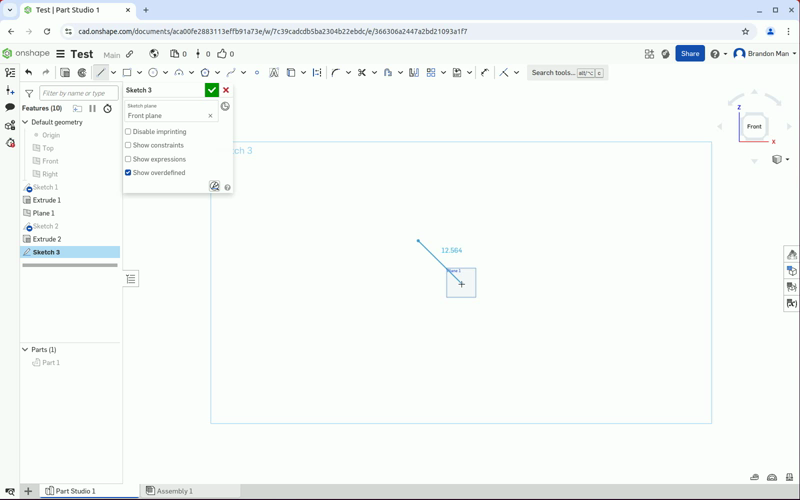
key_up(shift)
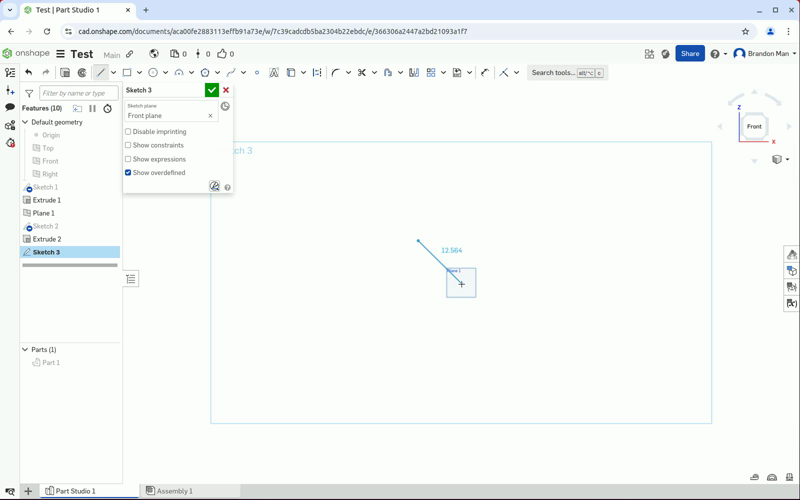
key_down(shift)
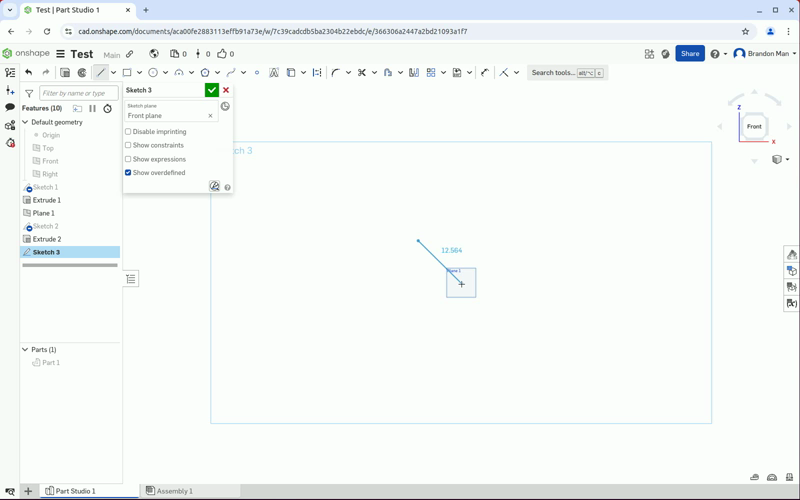
mouse_move(491, 283)
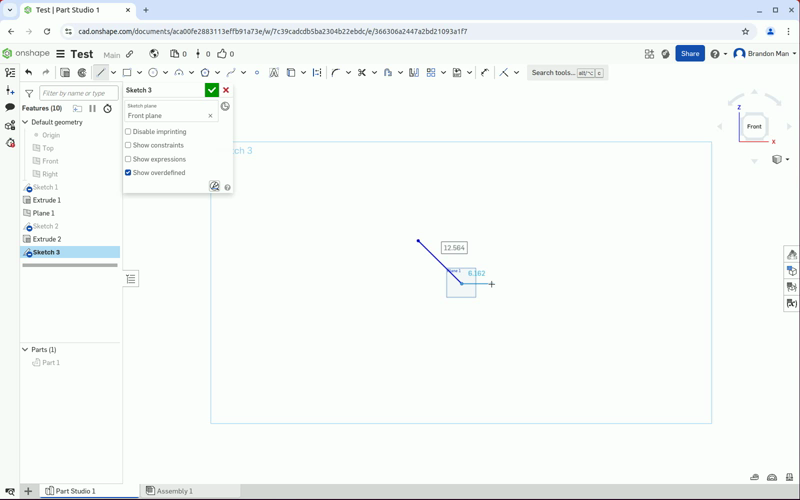
mouse_move(461, 240)
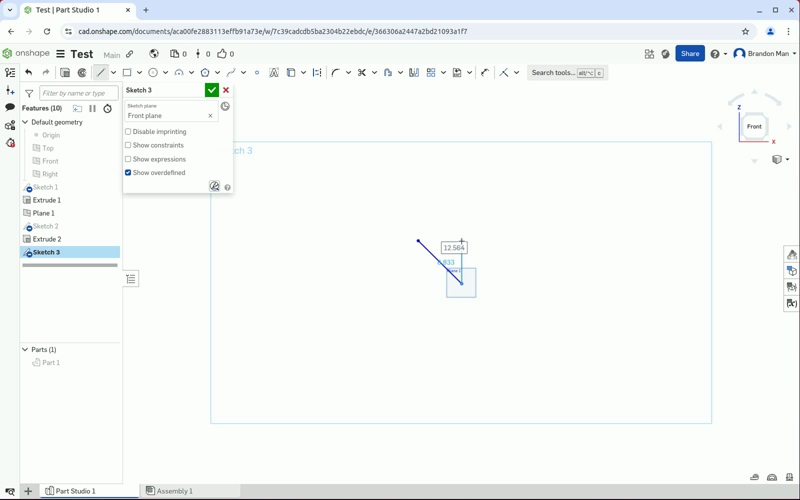
click(461, 240)
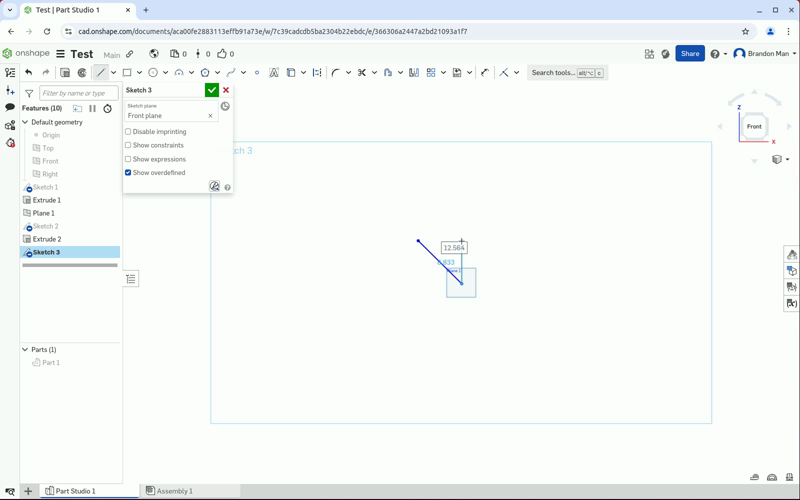
key_up(shift)
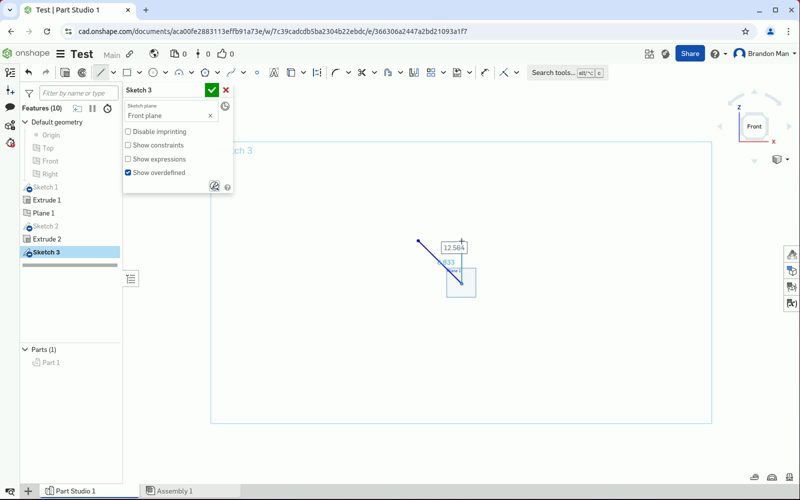
mouse_move(491, 240)
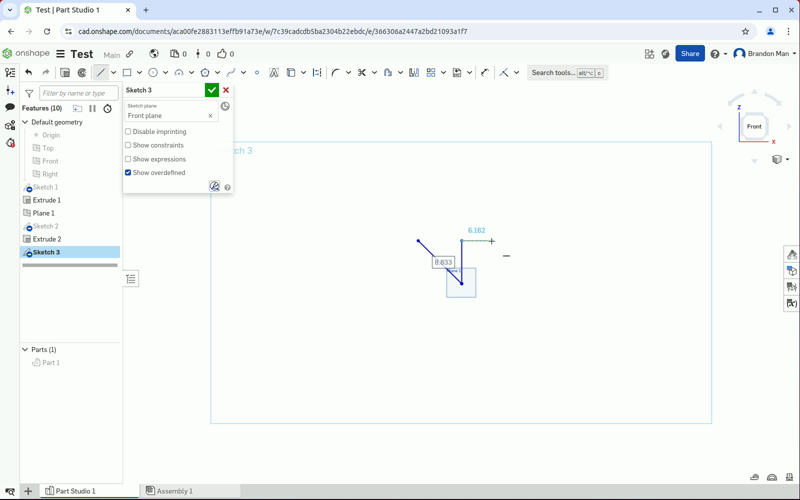
key_down(shift)
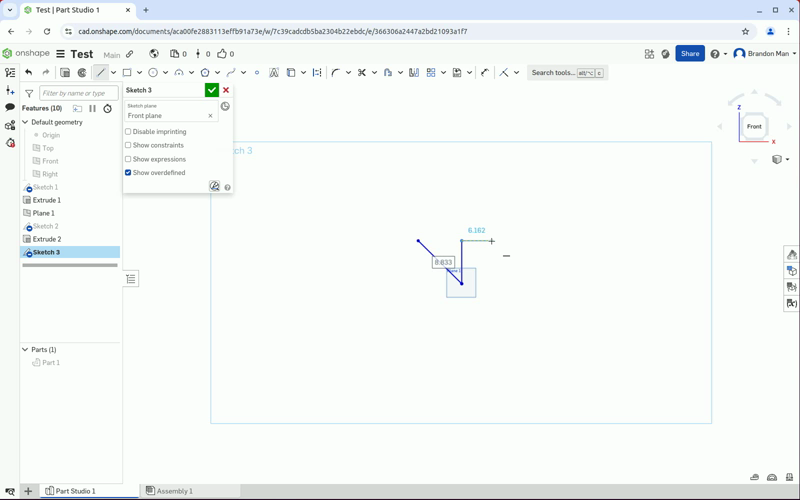
mouse_move(418, 240)
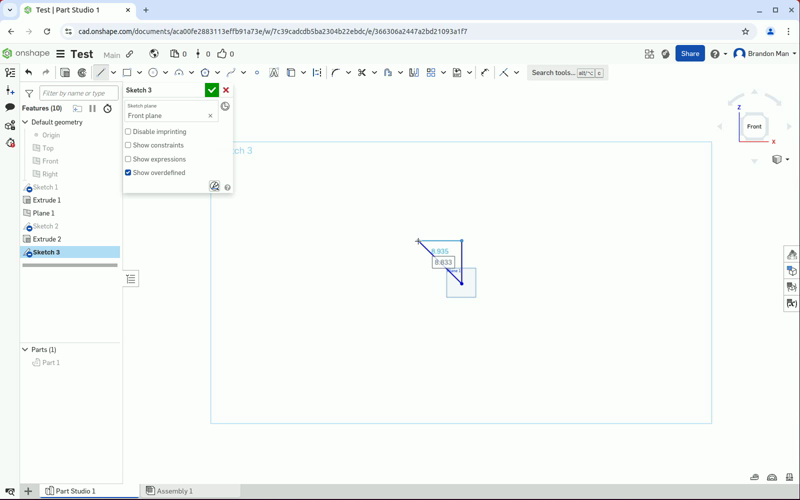
key_up(shift)
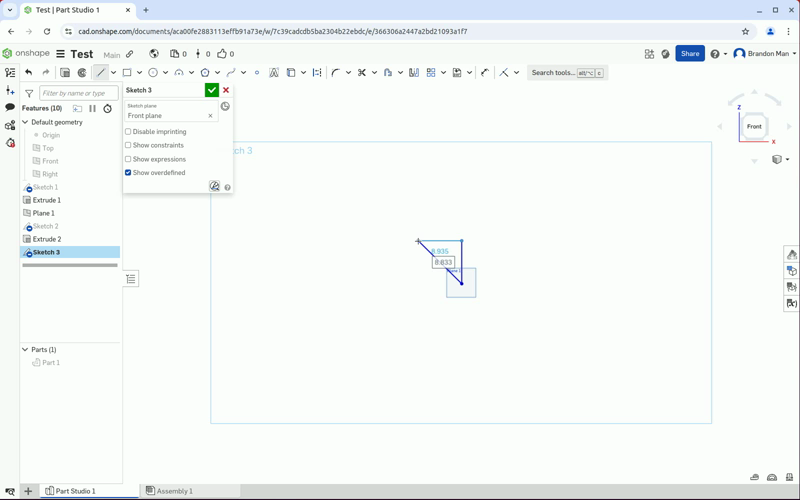
click(418, 240)
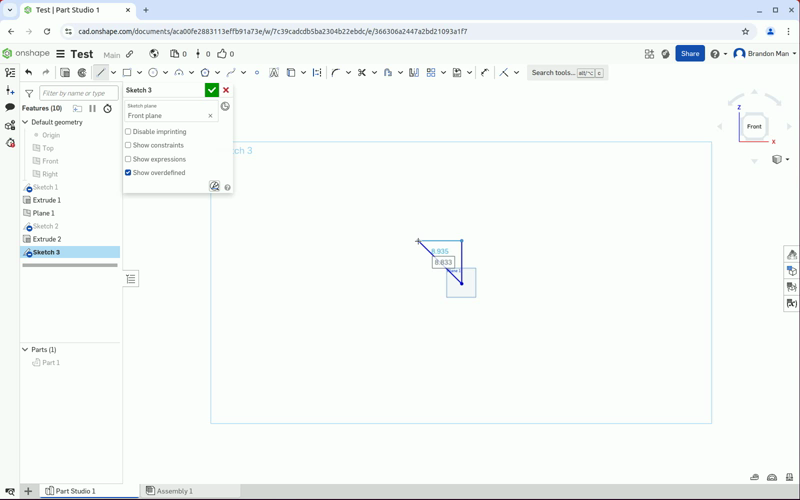
key(esc)
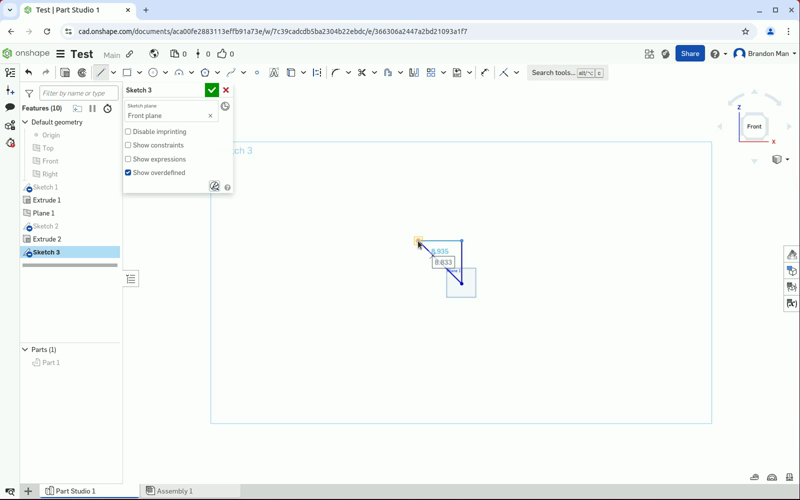
mouse_move(456, 255)
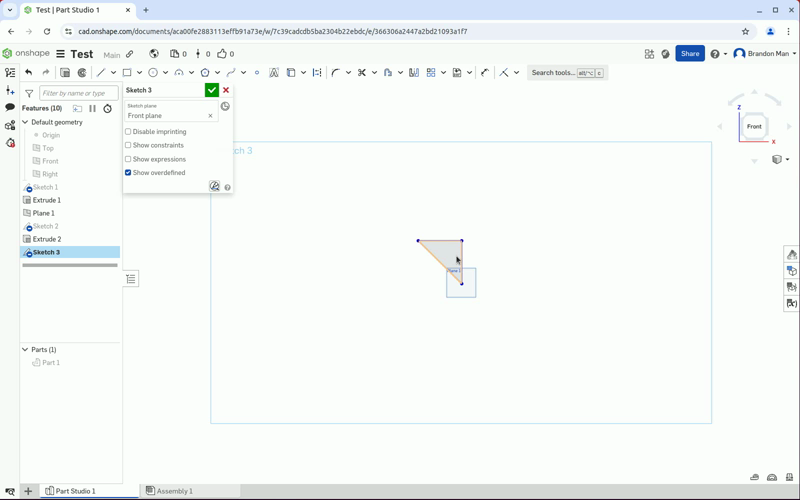
scroll(6)
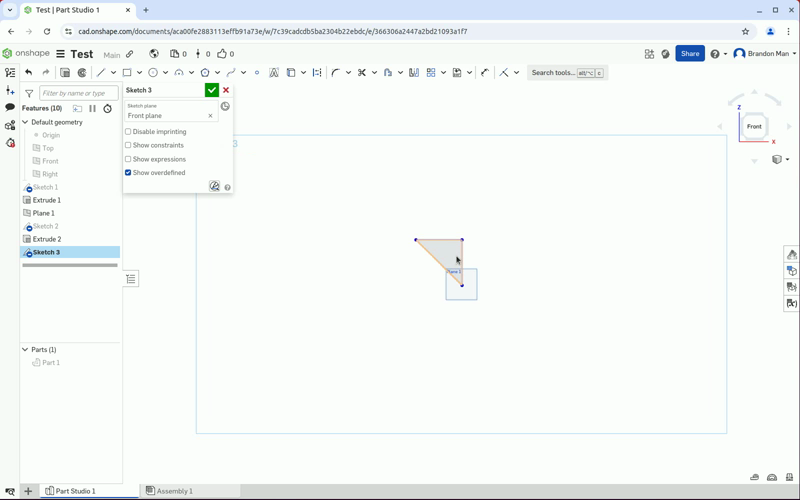
scroll(6)
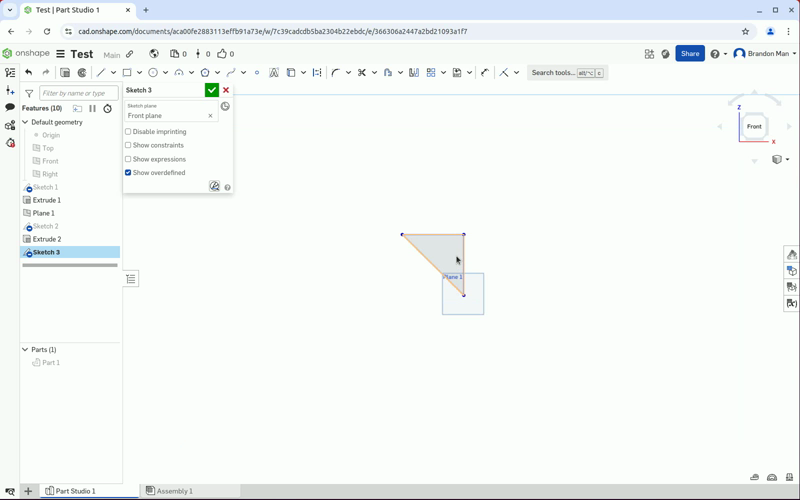
scroll(6)
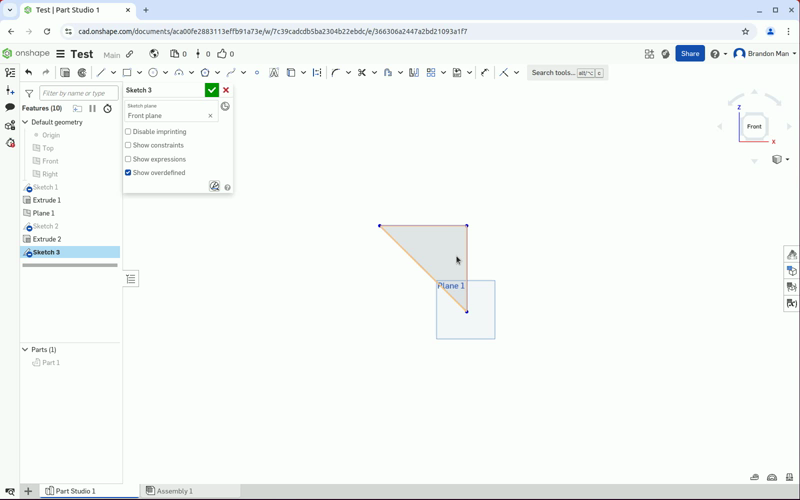
scroll(6)
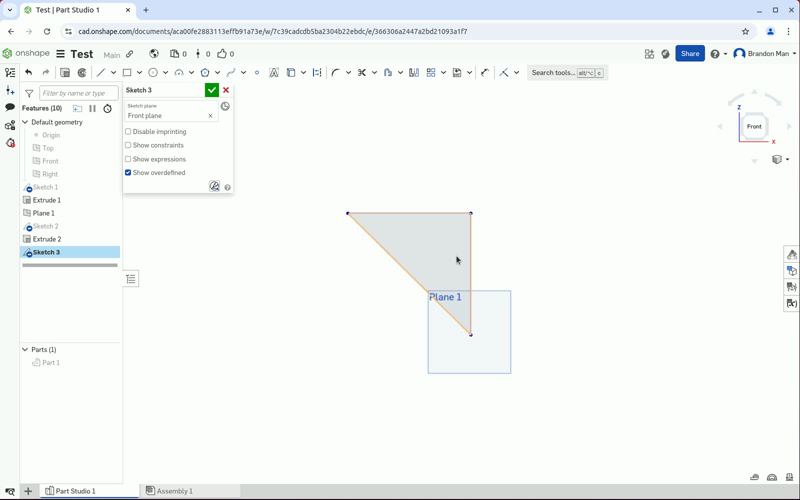
scroll(6)
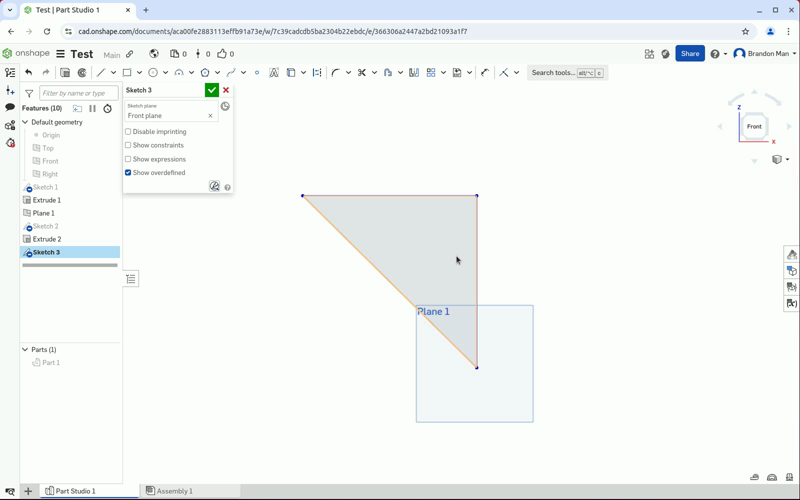
scroll(6)
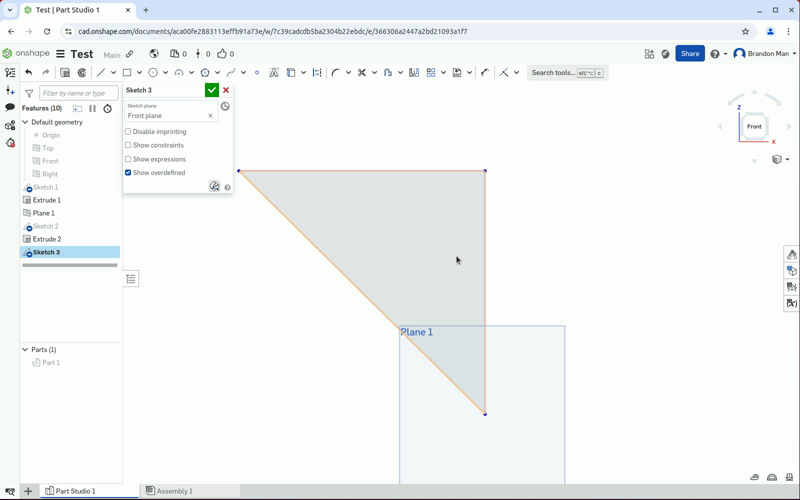
scroll(6)
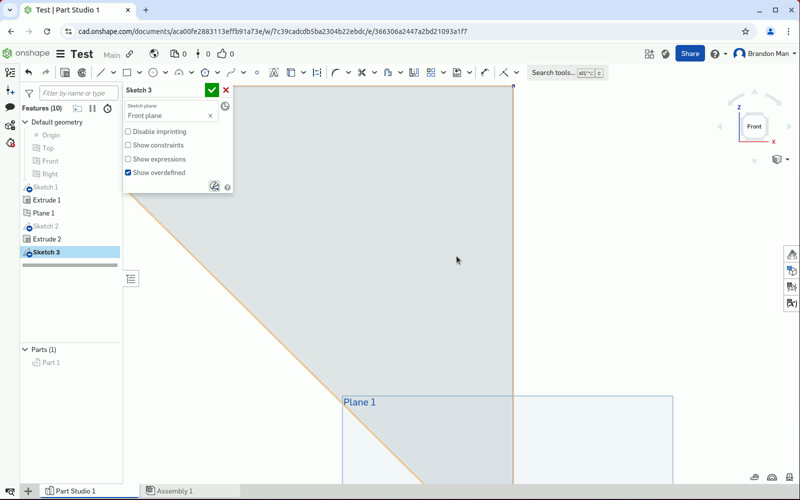
click(456, 255)
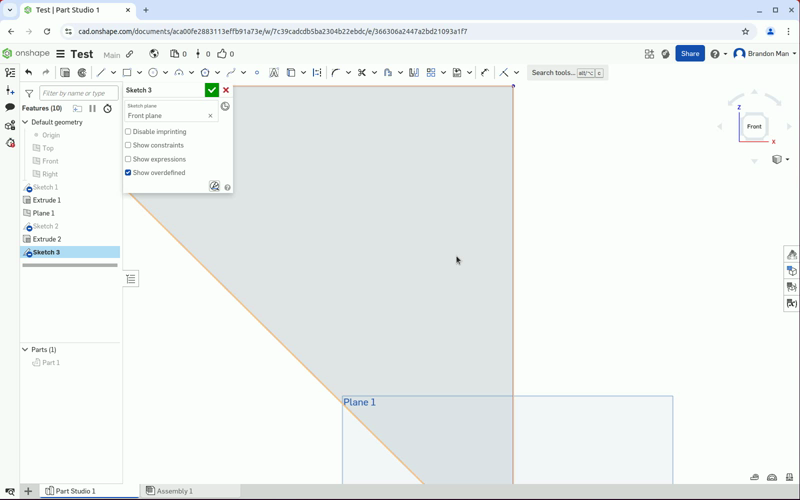
scroll(-6)
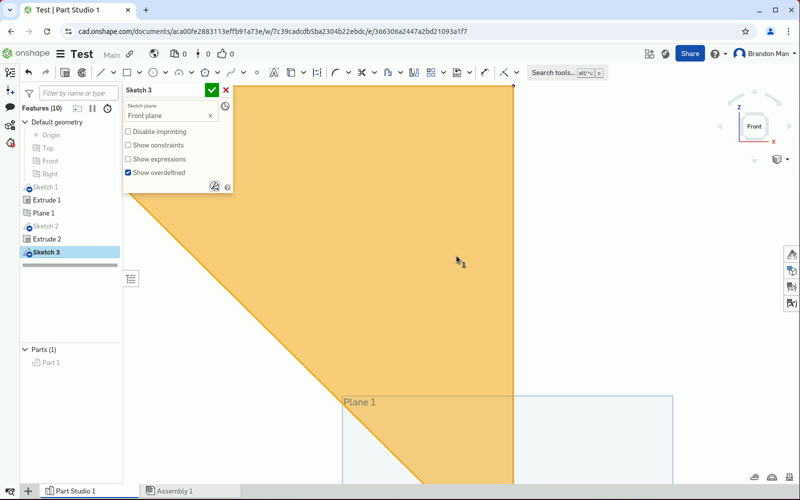
scroll(-6)
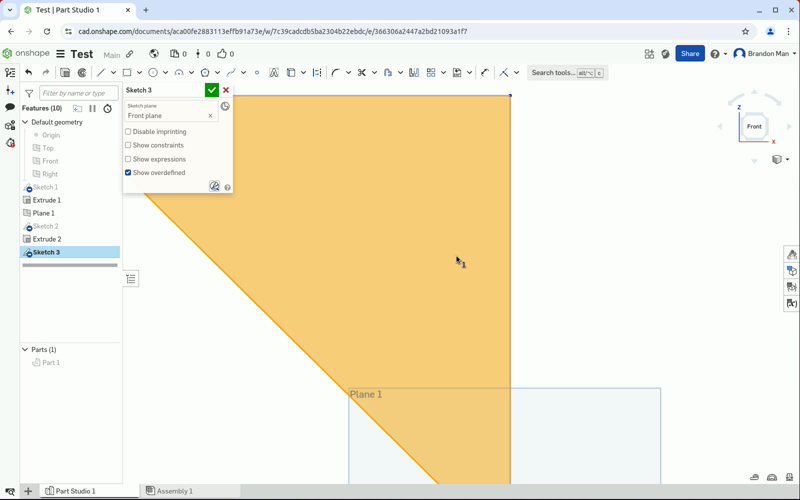
scroll(-6)
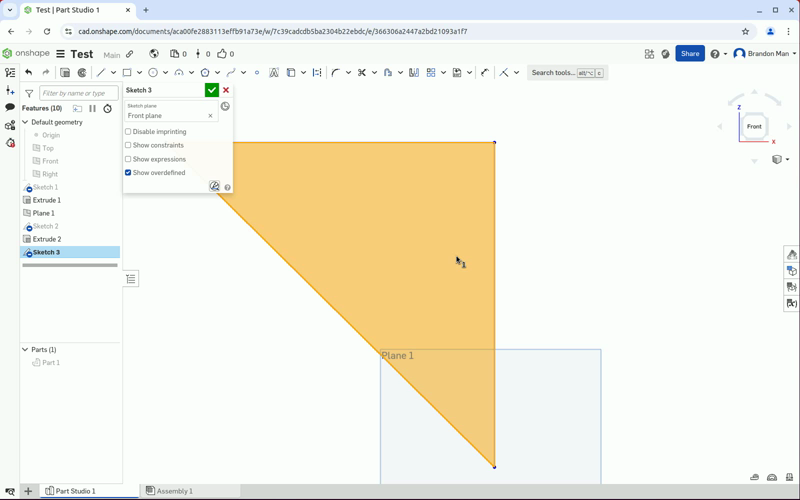
scroll(-6)
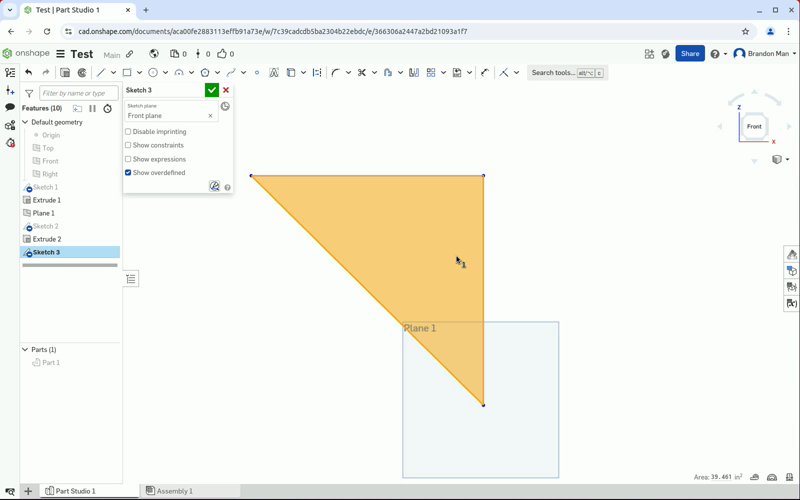
scroll(-6)
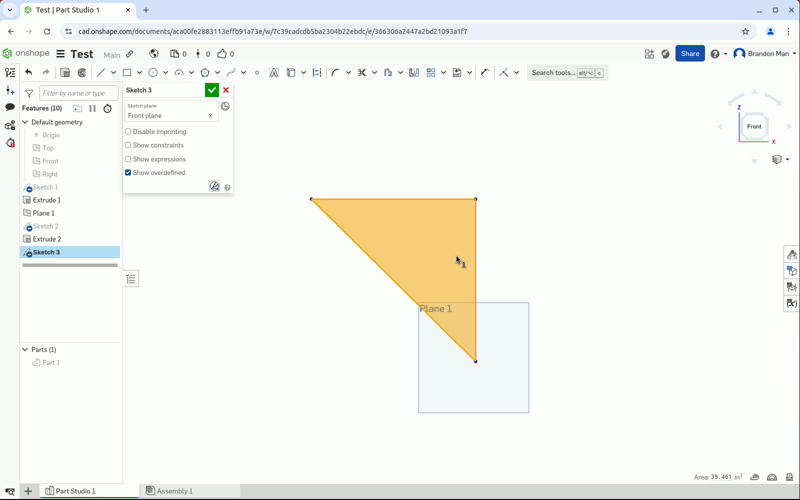
scroll(-6)
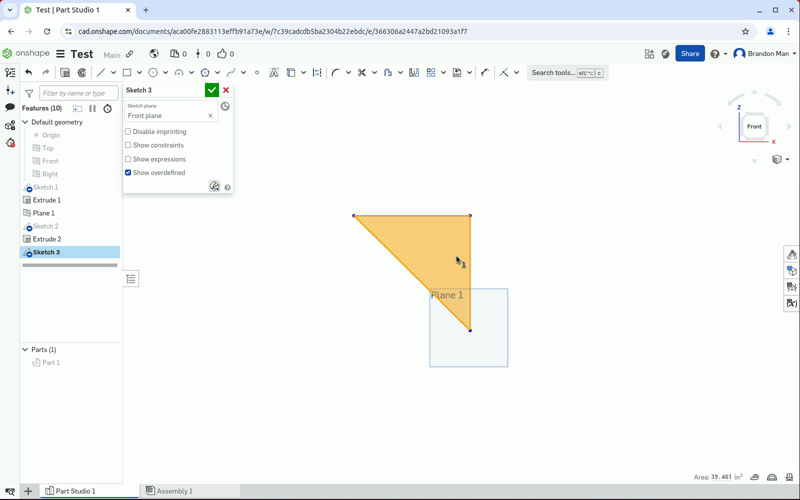
scroll(-6)
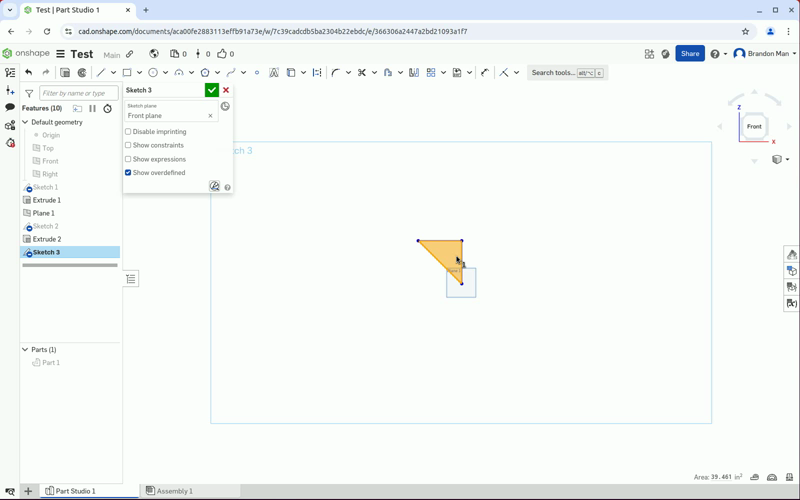
mouse_move(73, 352)
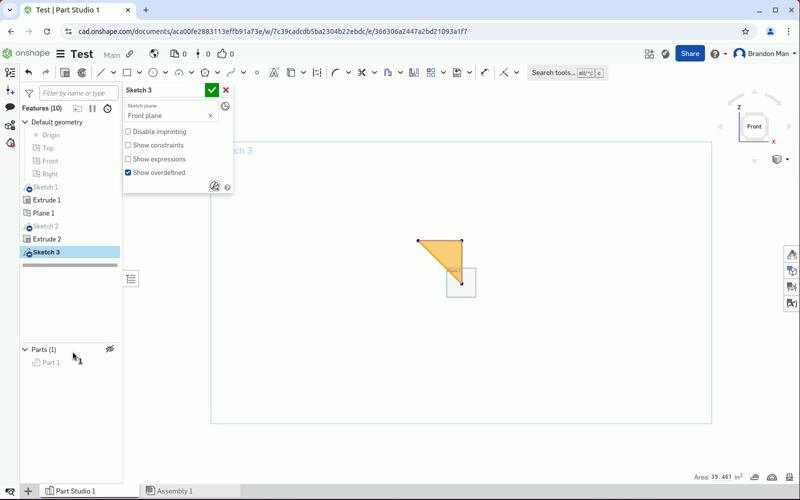
key(shift+y)
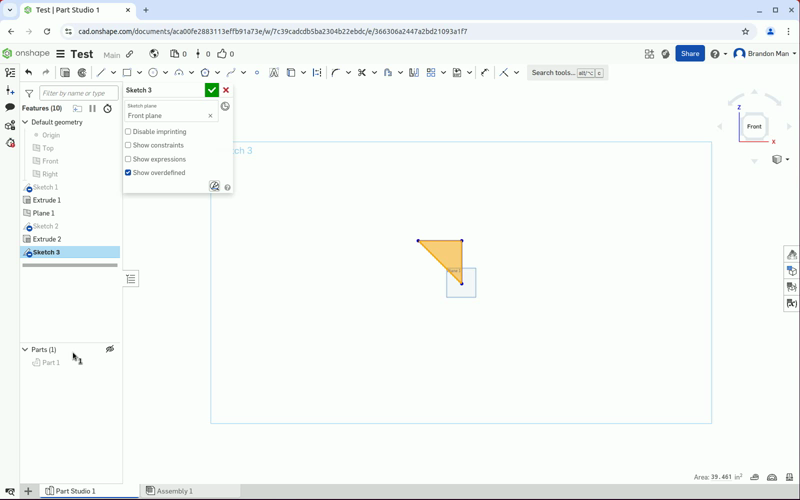
key(shift+e)
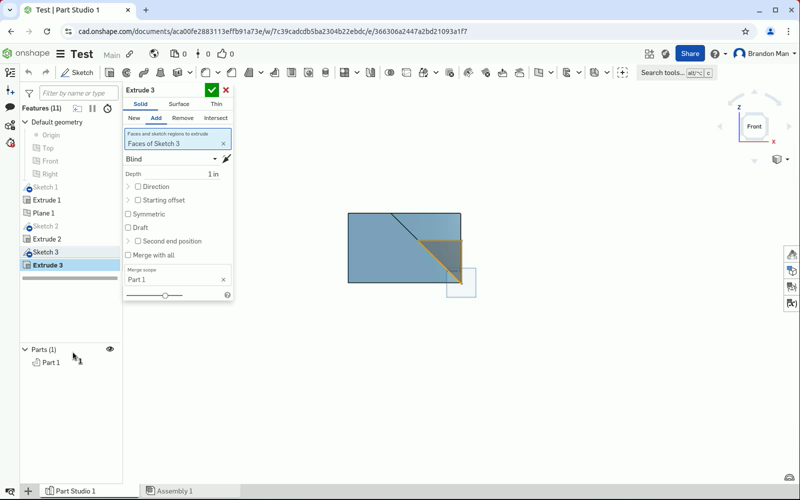
mouse_move(143, 106)
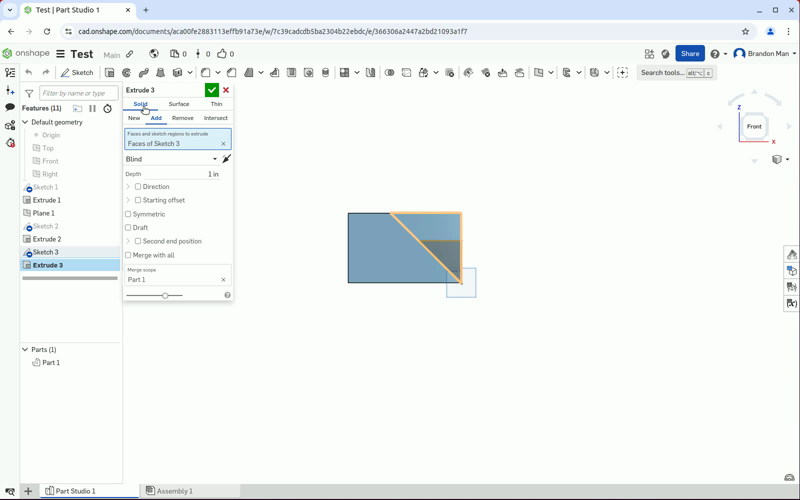
click(143, 106)
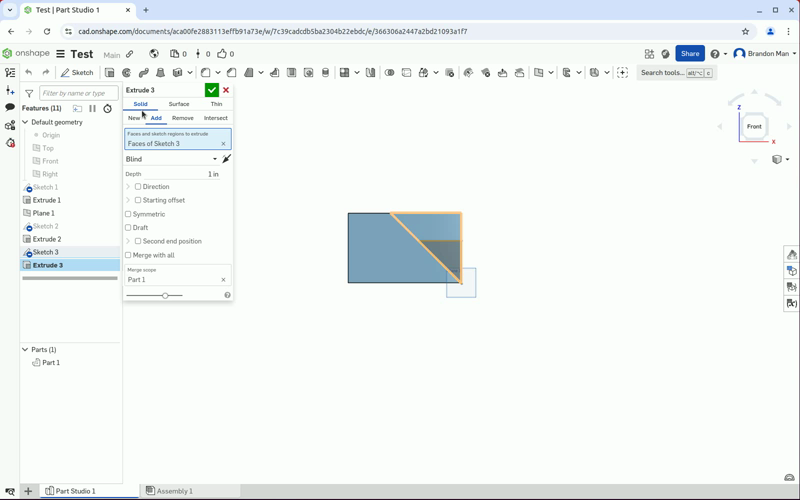
mouse_move(137, 120)
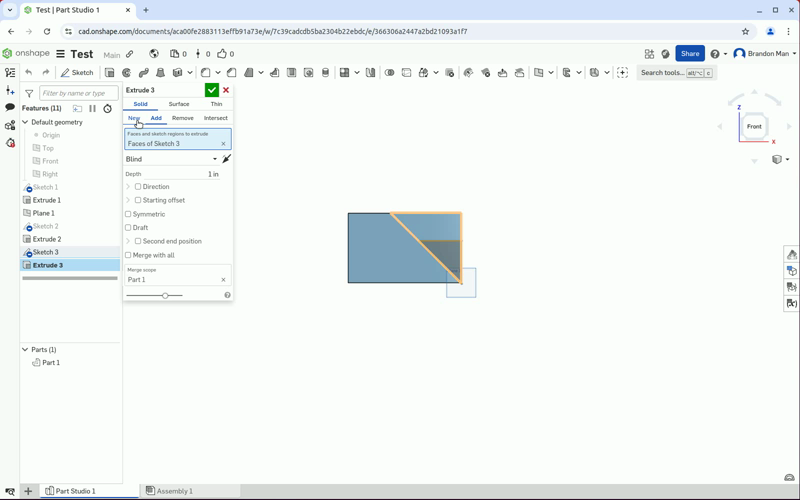
click(137, 120)
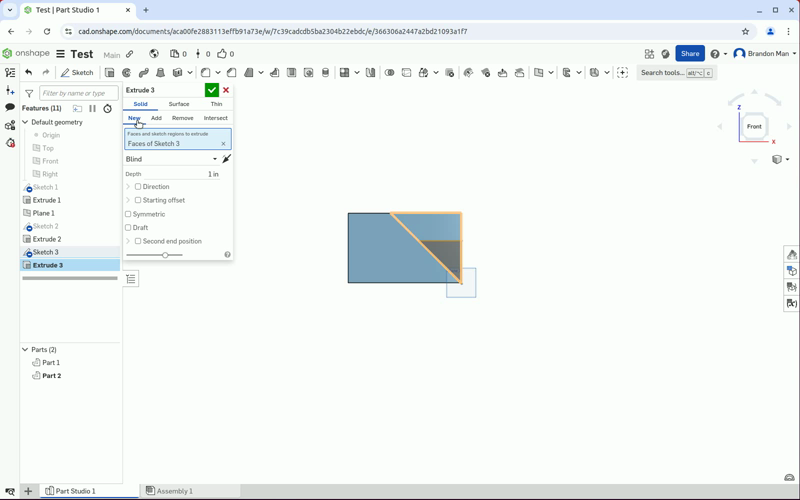
key(tab, 4)
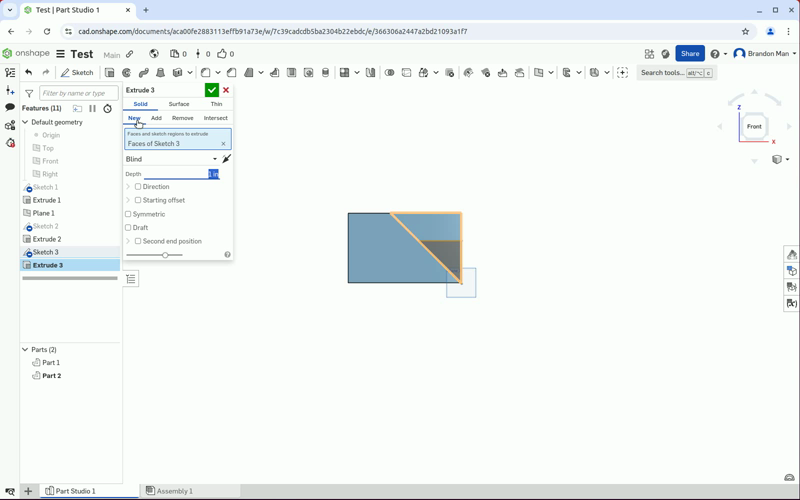
text(8.666)
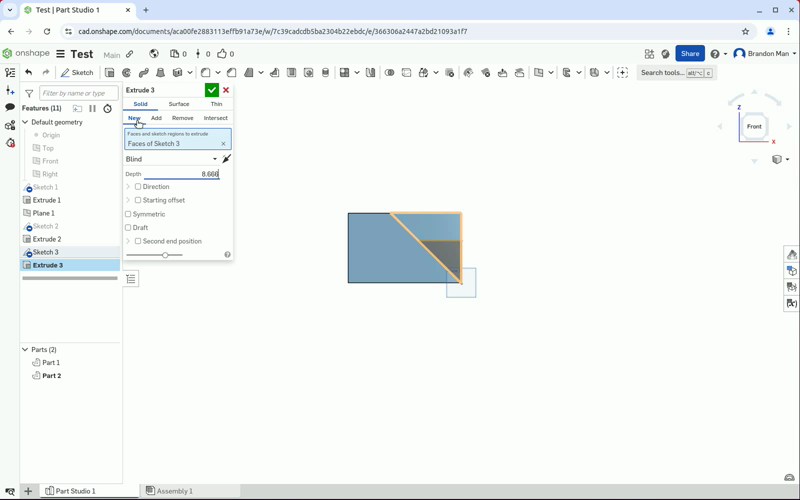
key(enter)
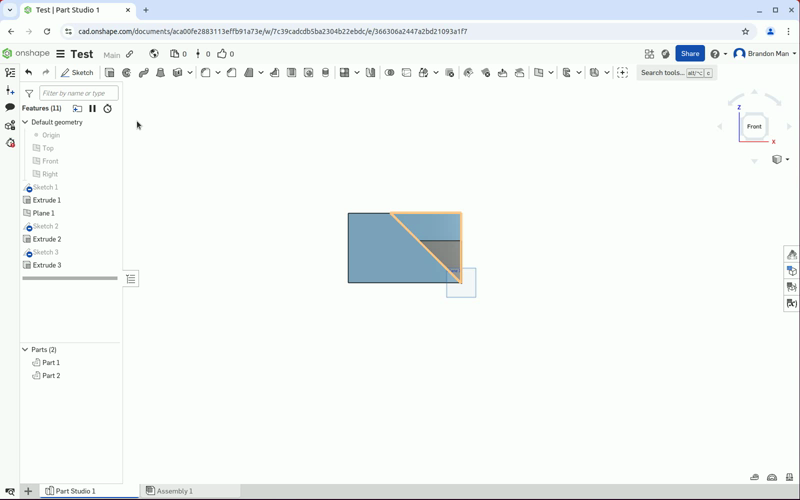
key(shift+h)
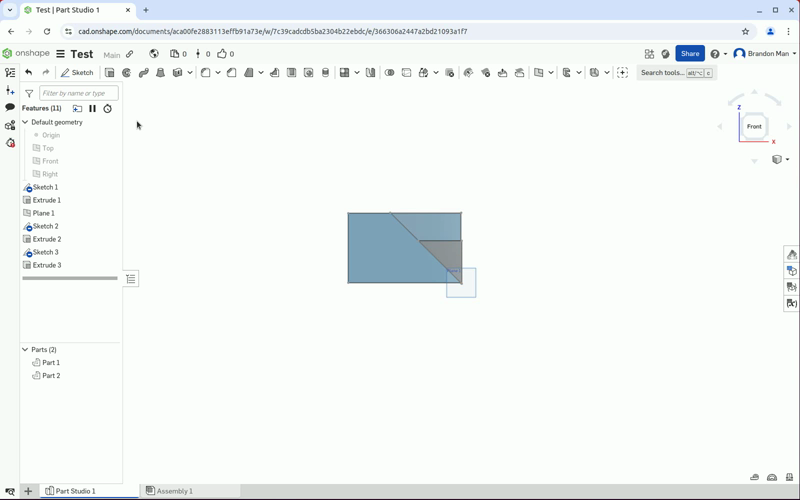
key(shift+h)
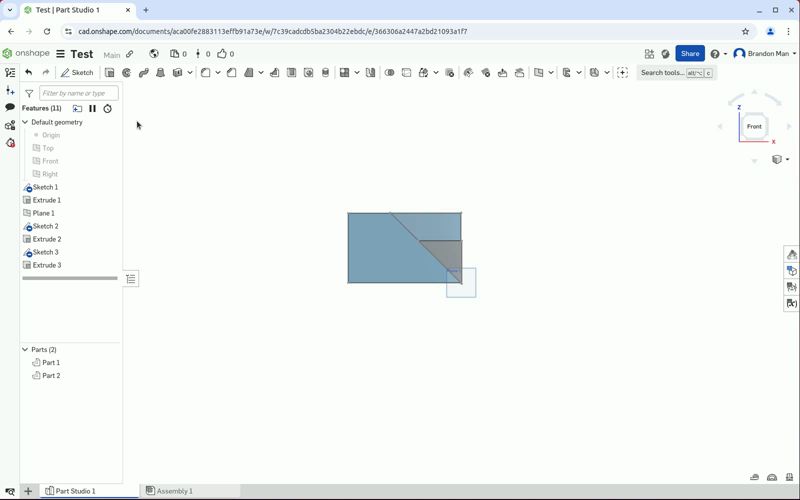
key(shift+7)
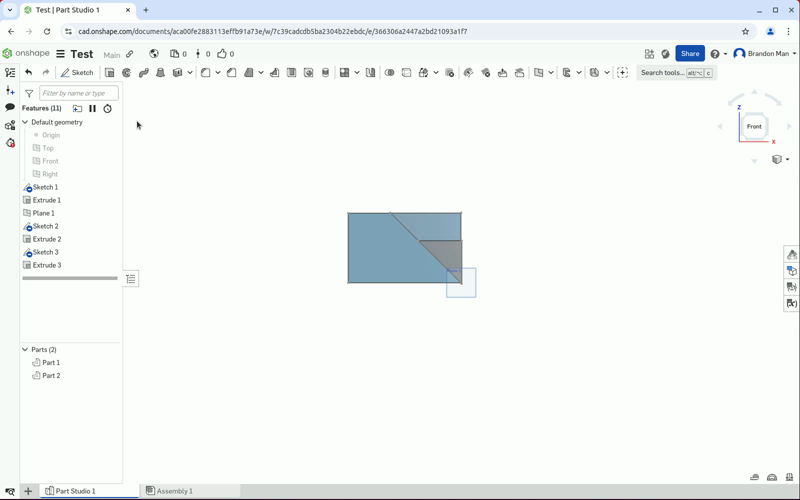
key(left, 2)
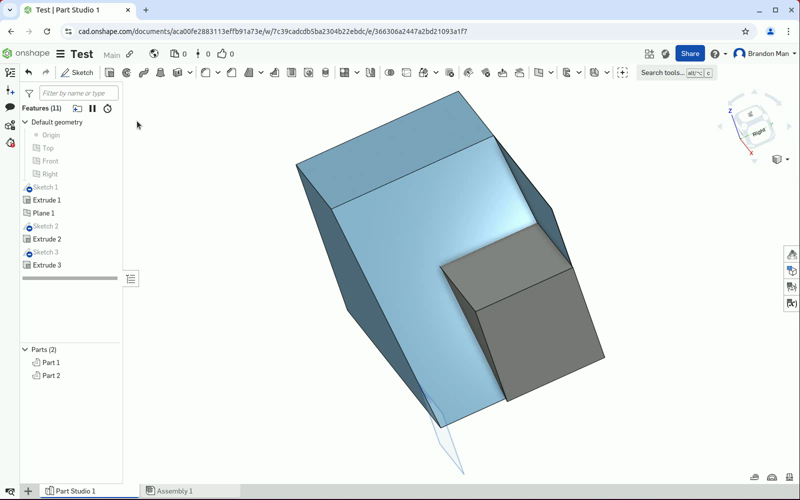
key(down, 2)
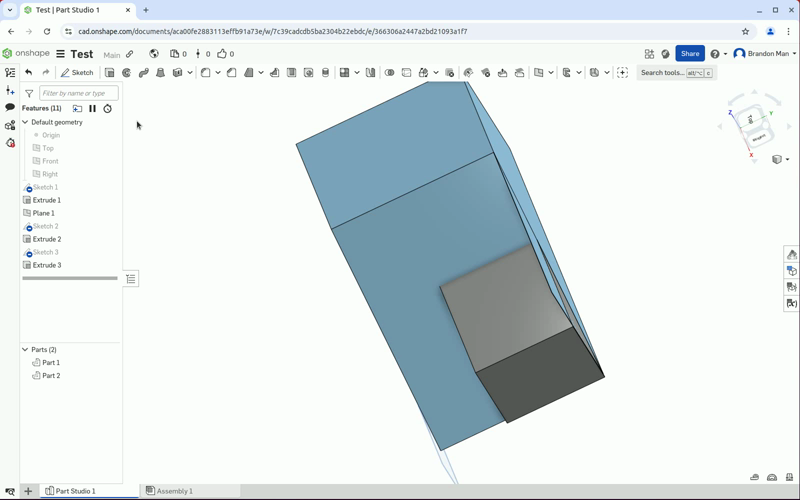
key(up, 2)
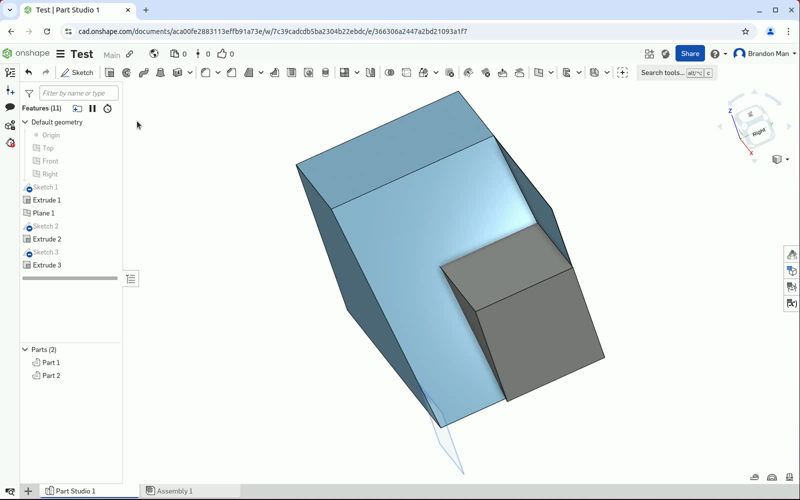
key(right, 2)
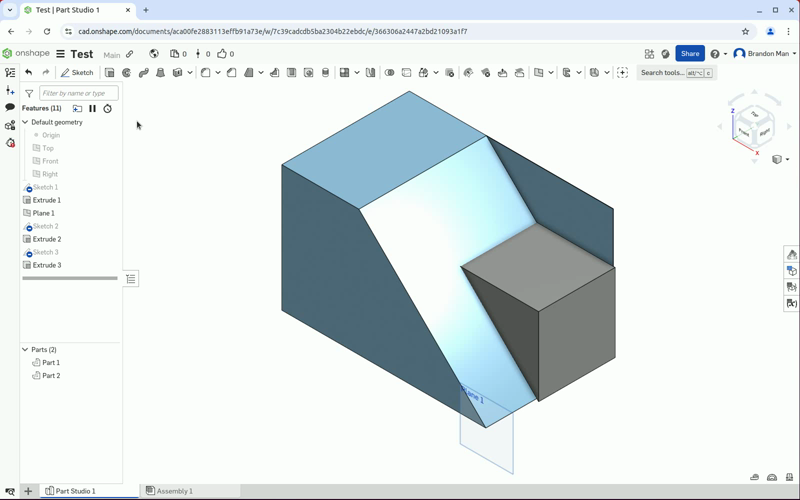
mouse_move(73, 189)
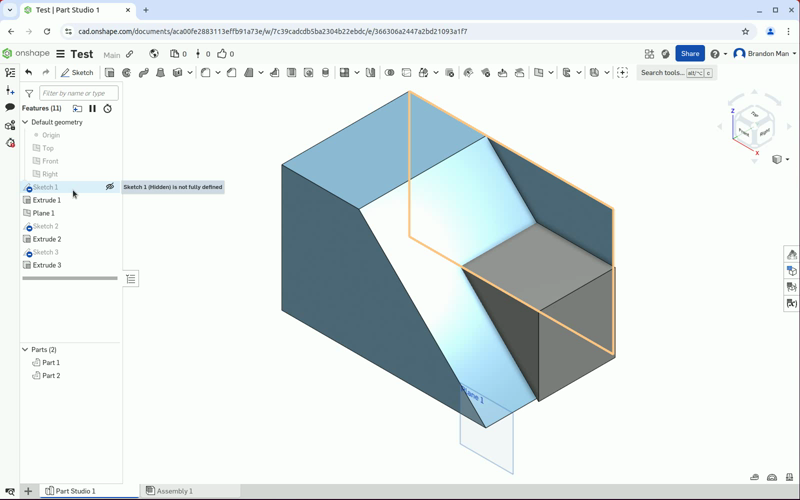
click(73, 189)